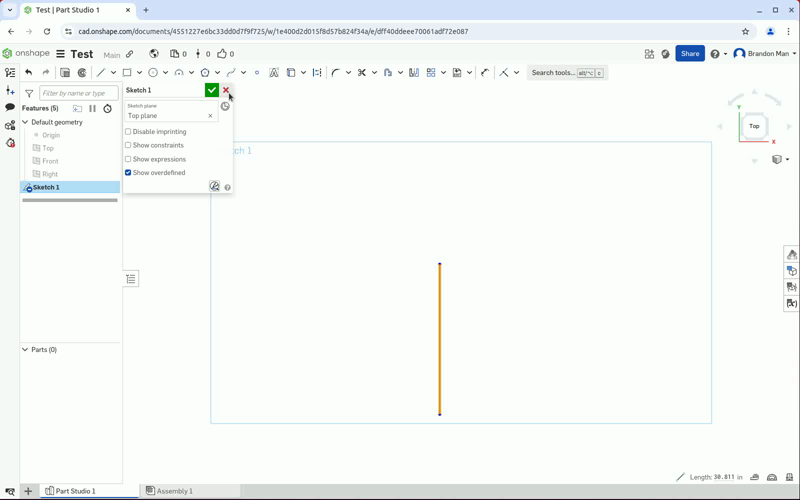
key(shift+h)
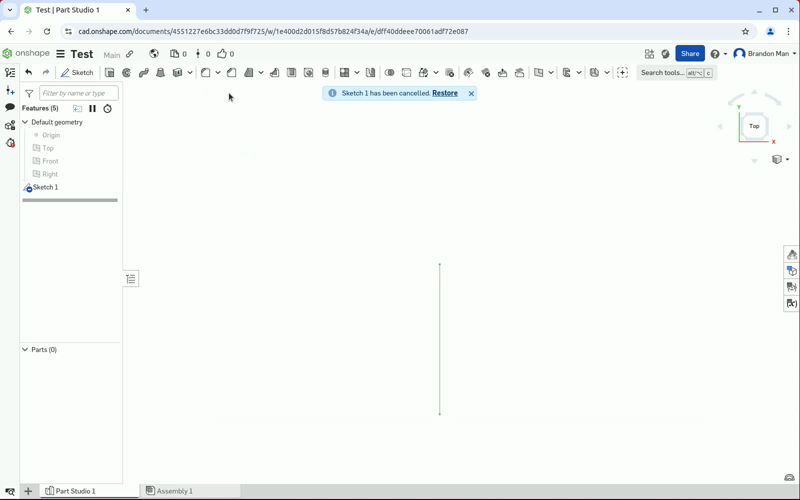
key(shift+s)
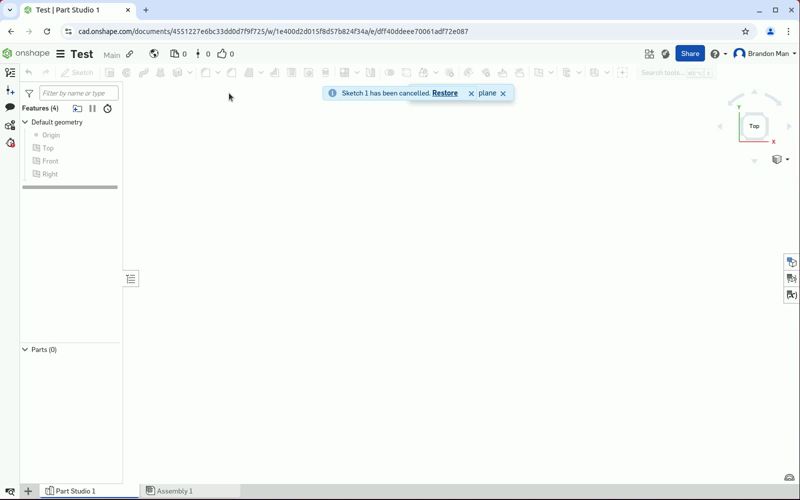
mouse_move(73, 150)
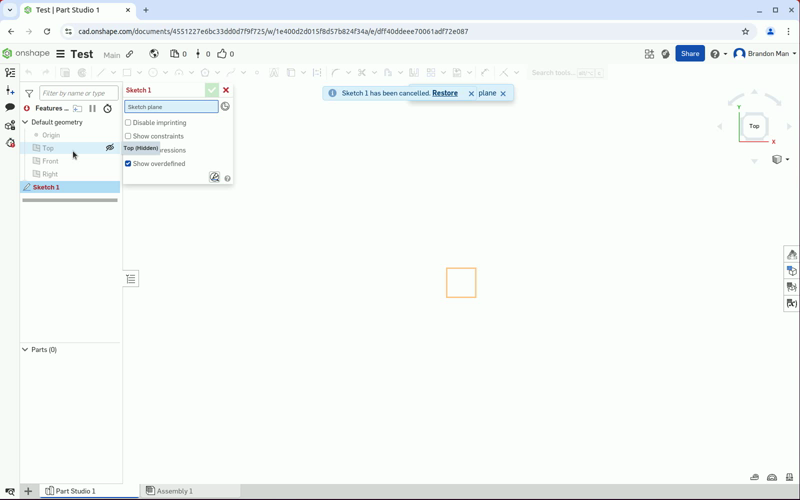
click(73, 150)
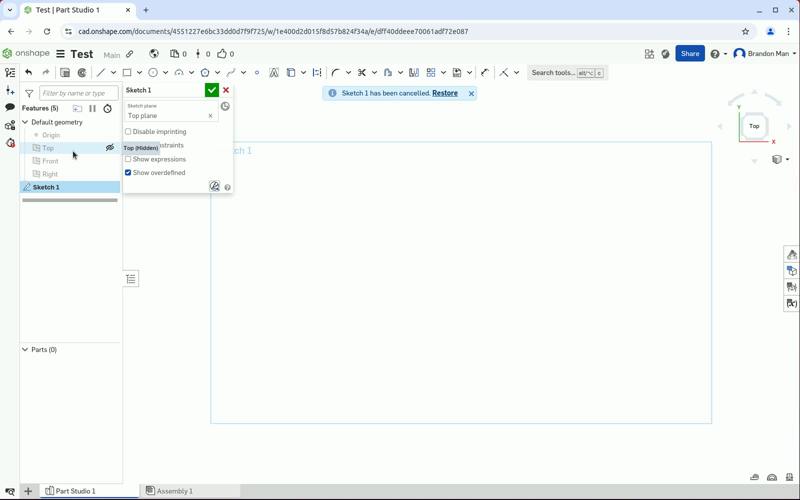
mouse_move(73, 352)
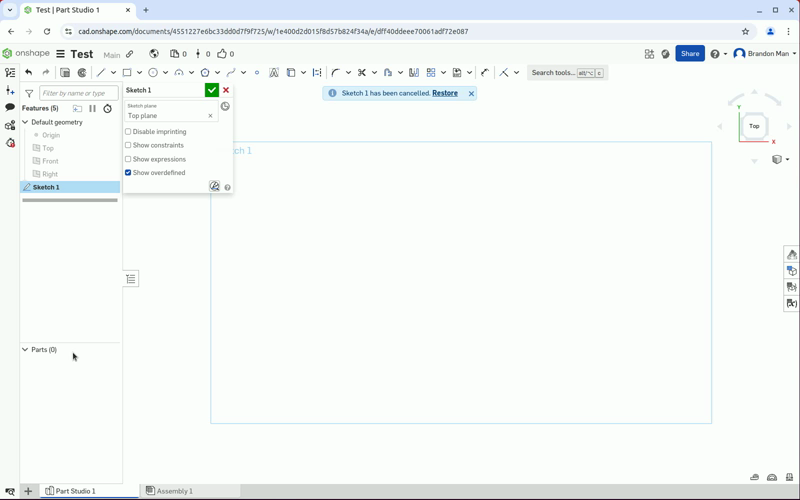
key(y)
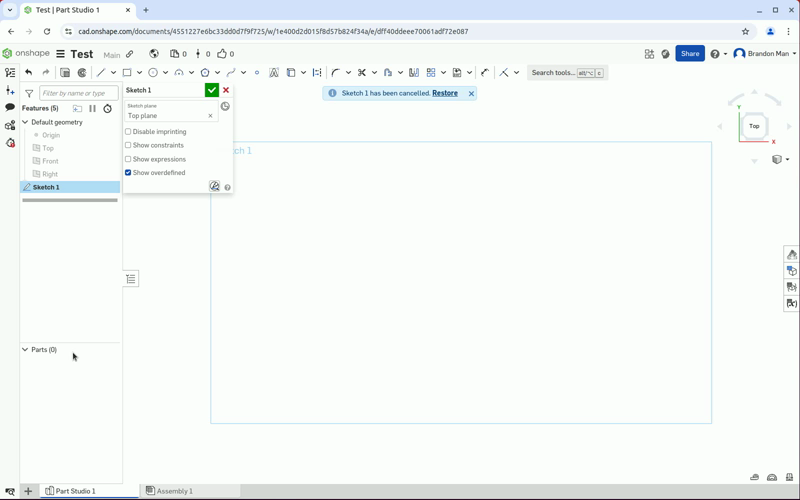
key(c)
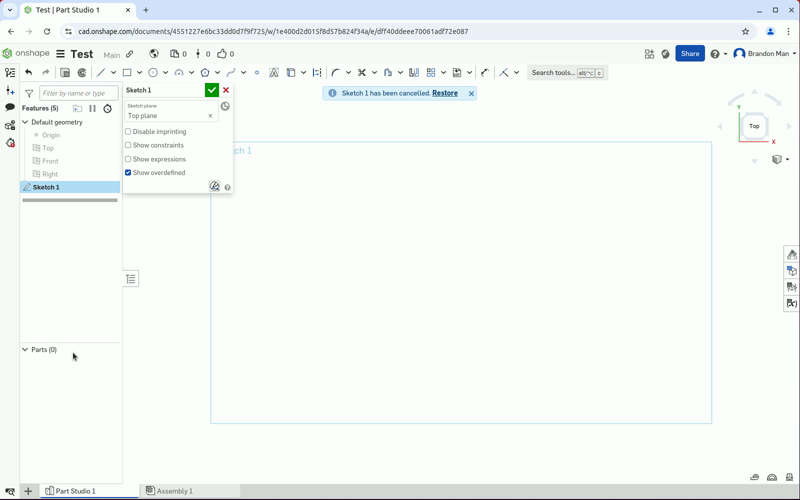
key_down(shift)
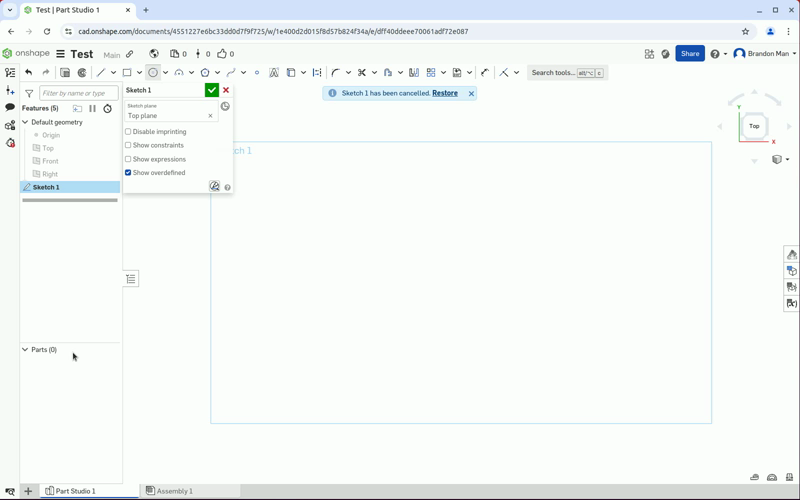
mouse_move(461, 282)
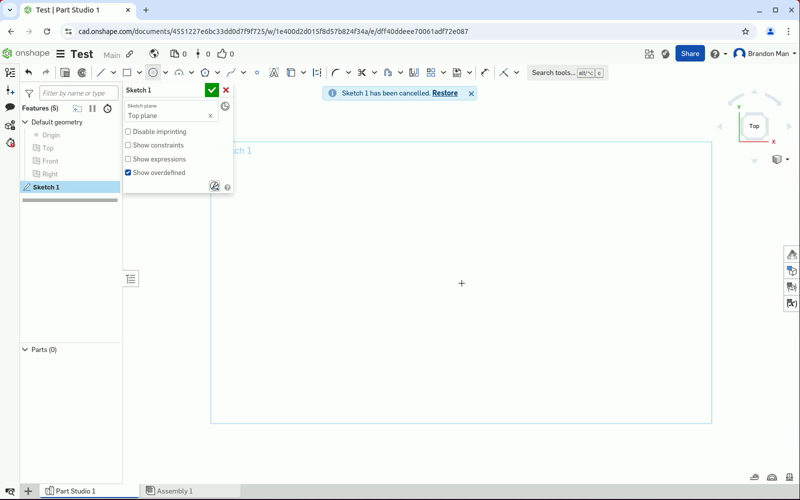
click(461, 282)
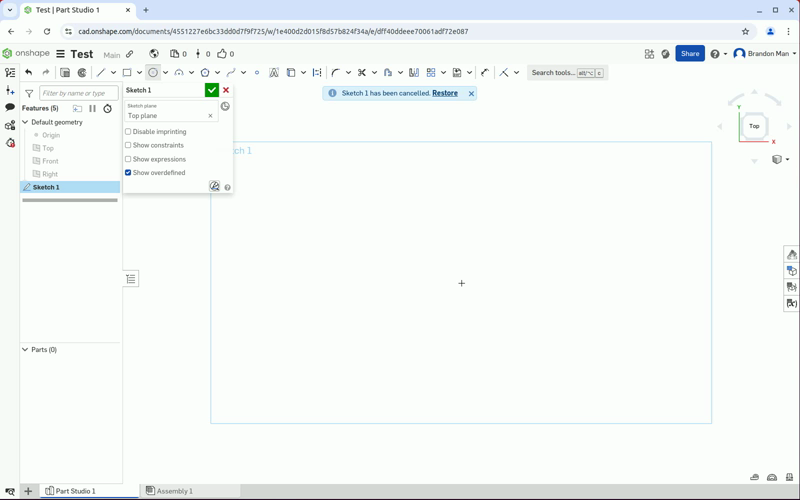
key_up(shift)
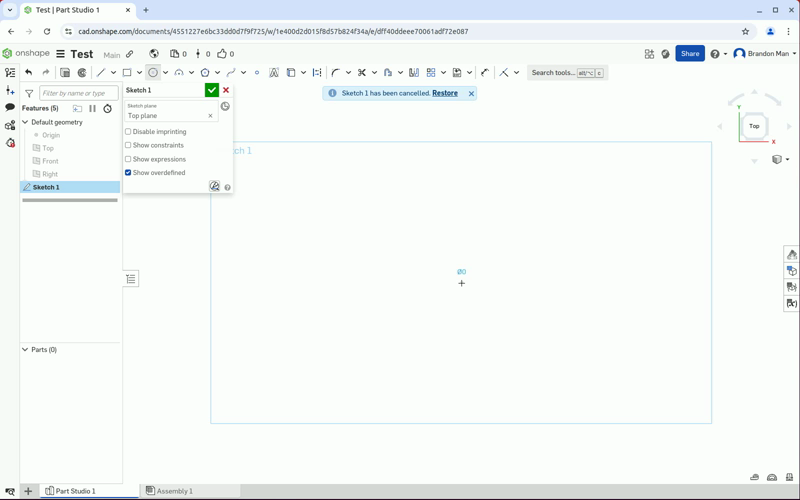
mouse_move(507, 282)
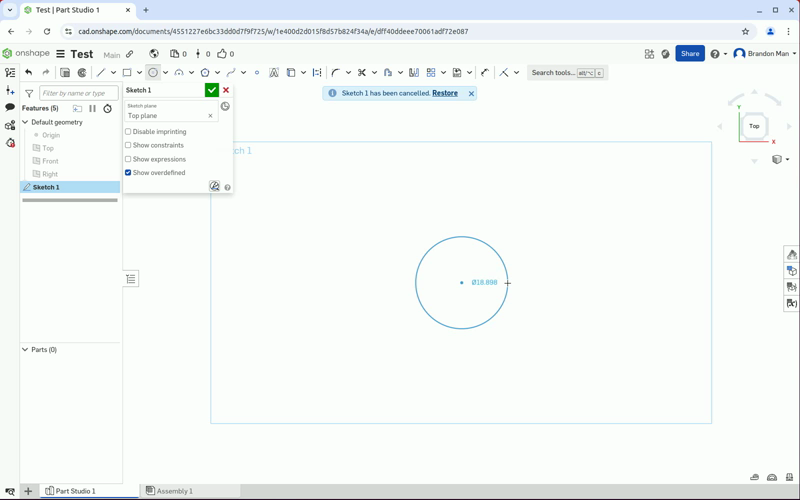
click(507, 282)
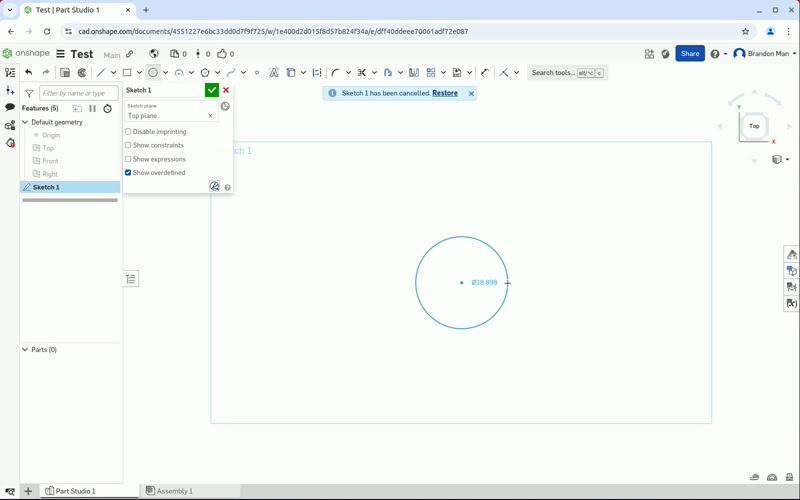
key(esc)
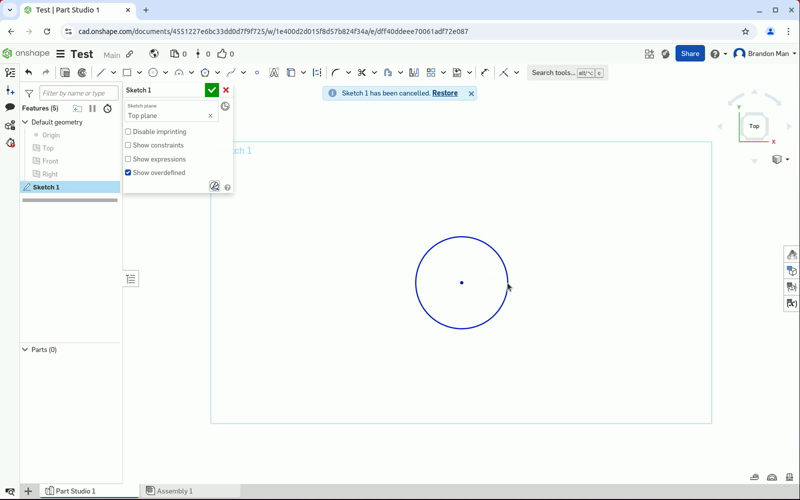
mouse_move(459, 291)
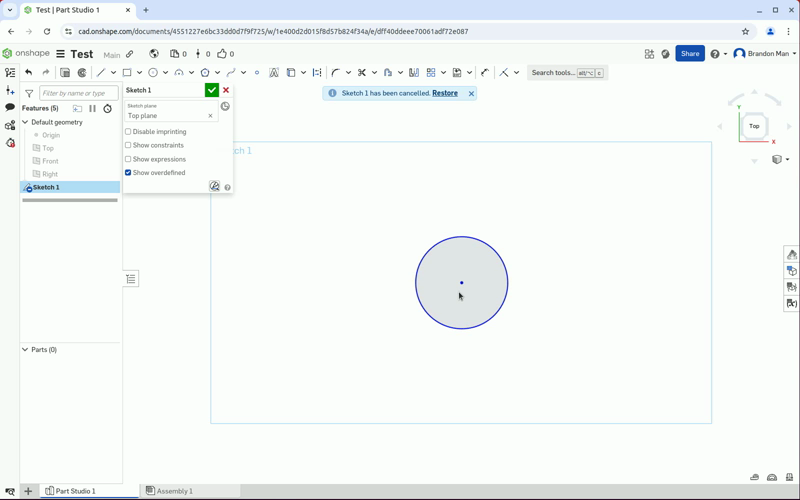
click(459, 291)
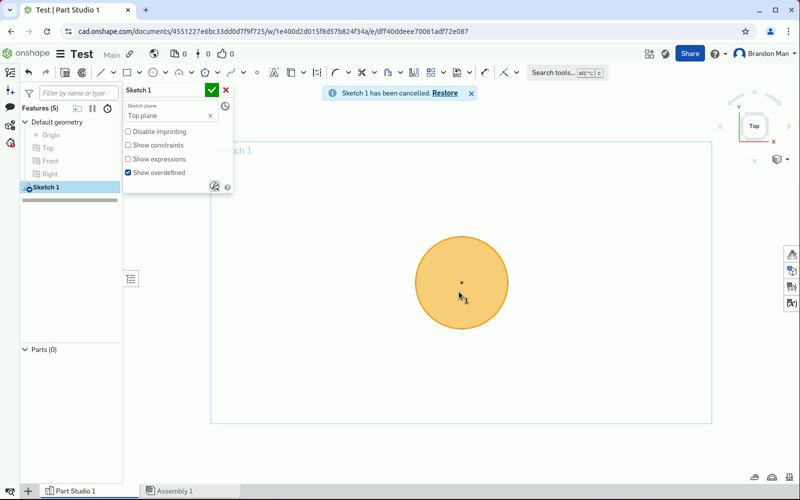
mouse_move(73, 352)
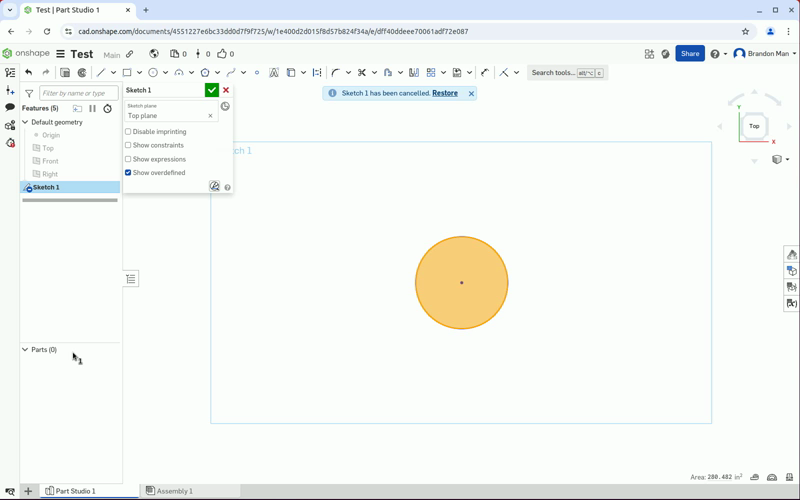
key(shift+y)
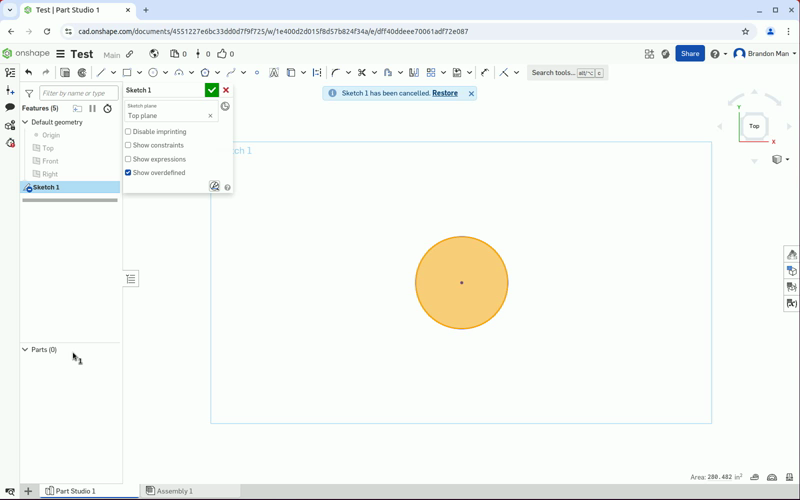
key(shift+e)
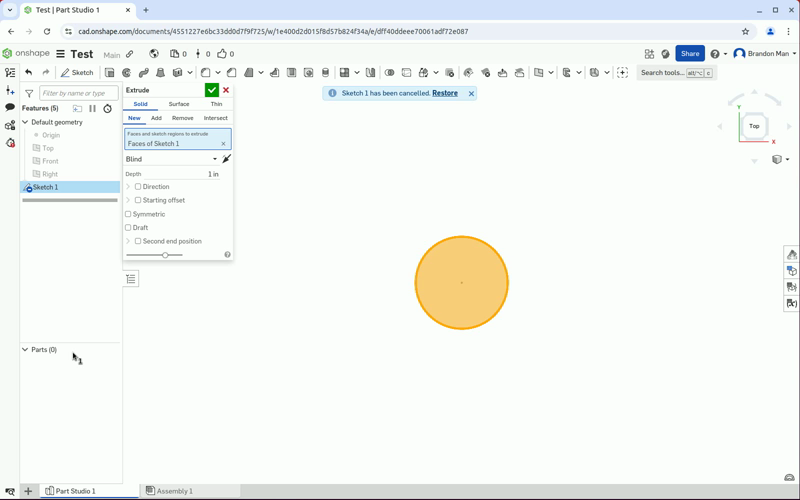
mouse_move(143, 106)
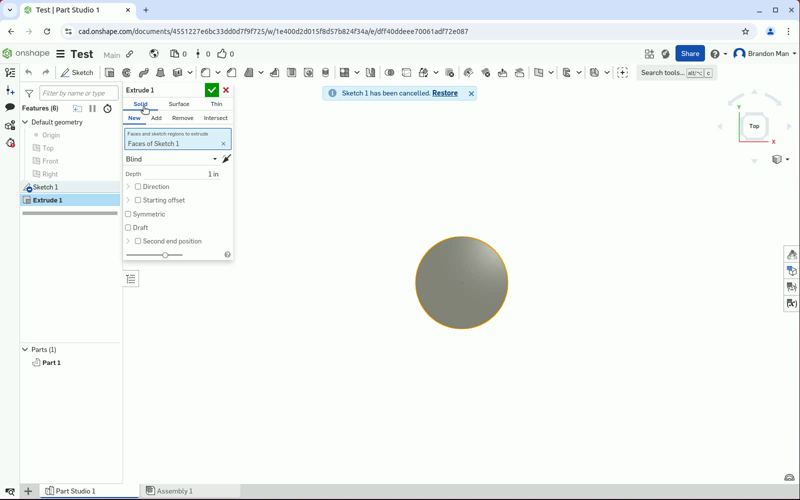
click(143, 106)
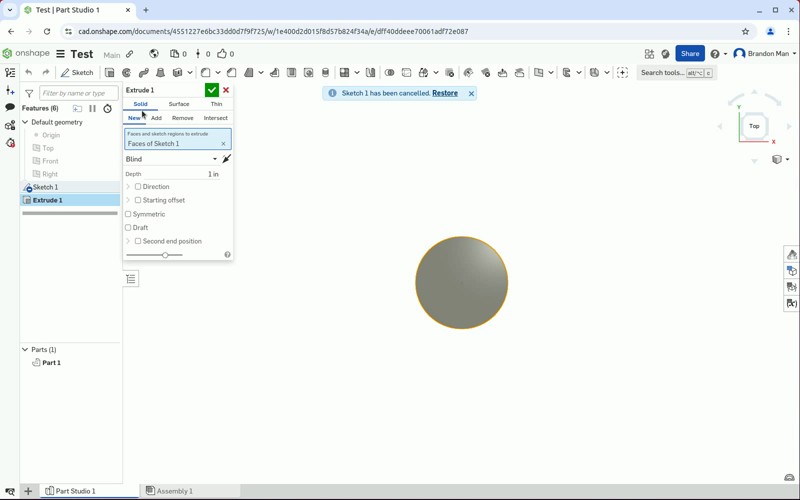
mouse_move(137, 120)
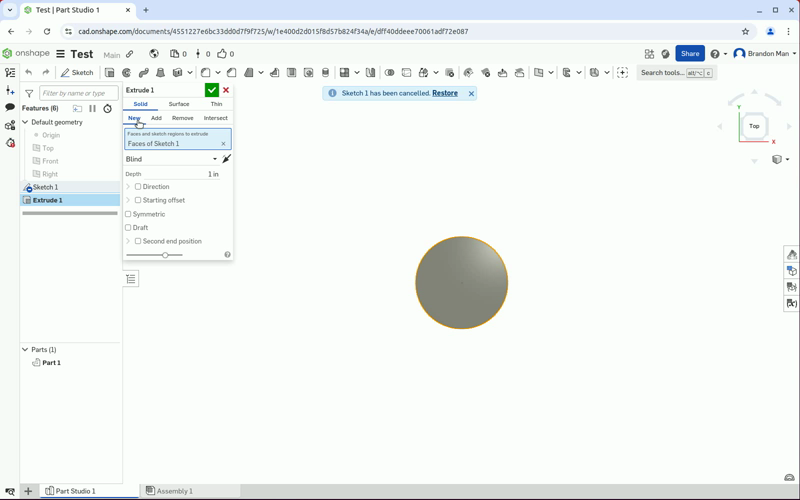
click(137, 120)
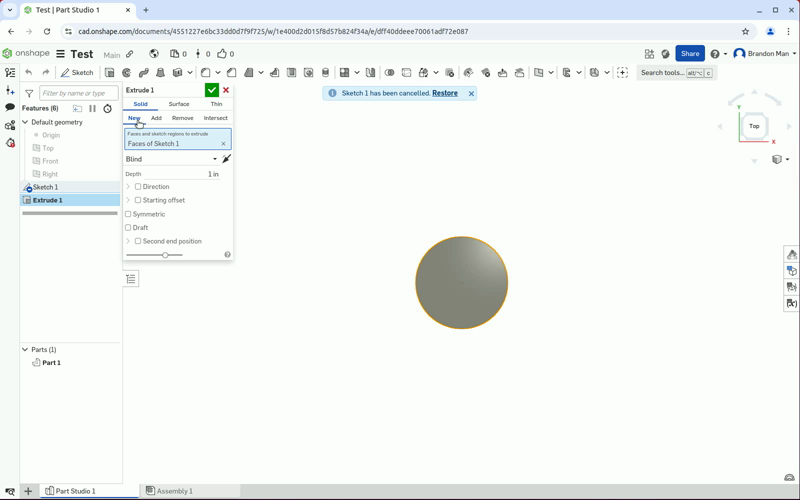
key(tab, 4)
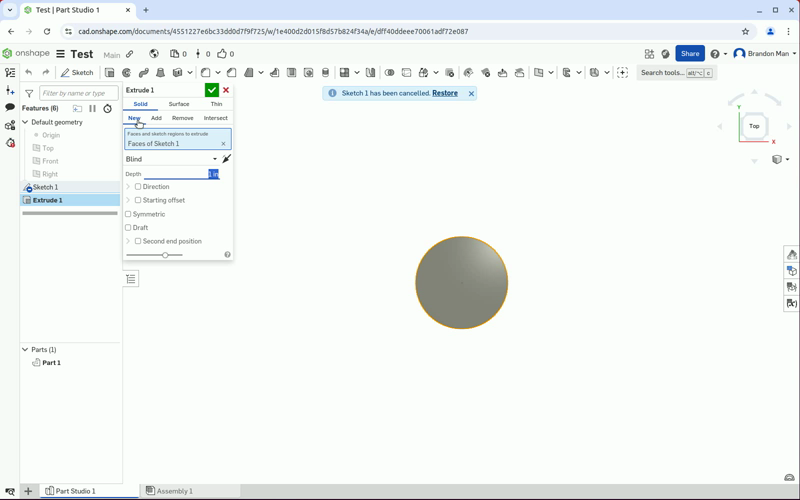
text(13.961)
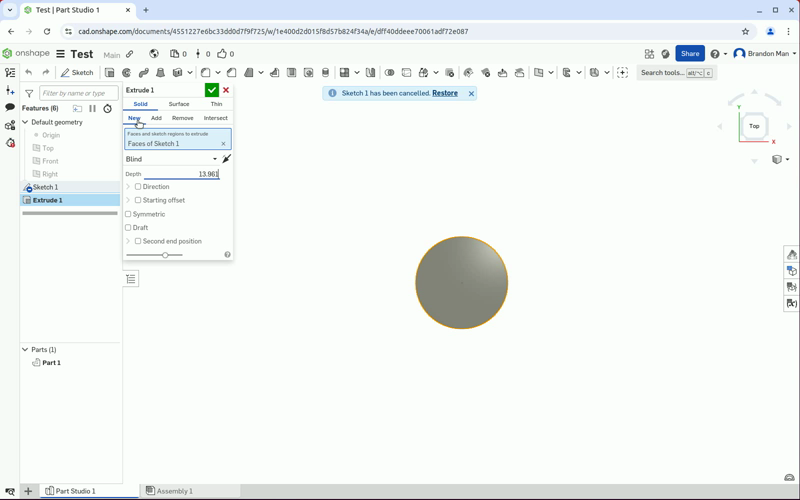
key(enter)
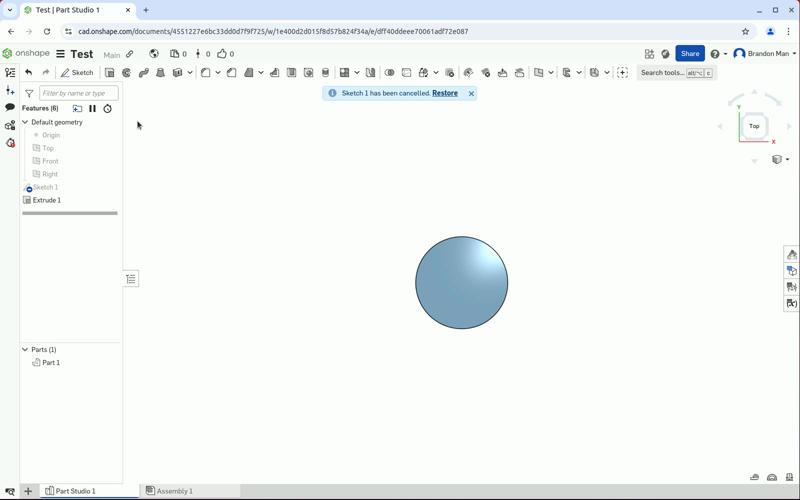
key(shift+h)
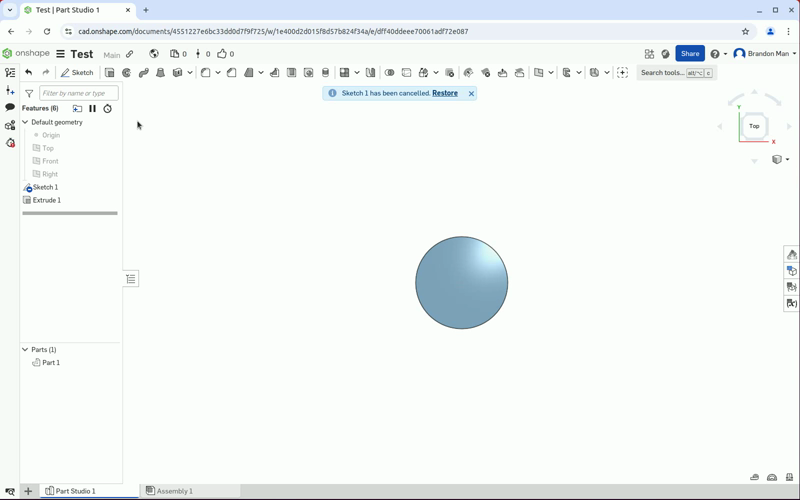
key(shift+h)
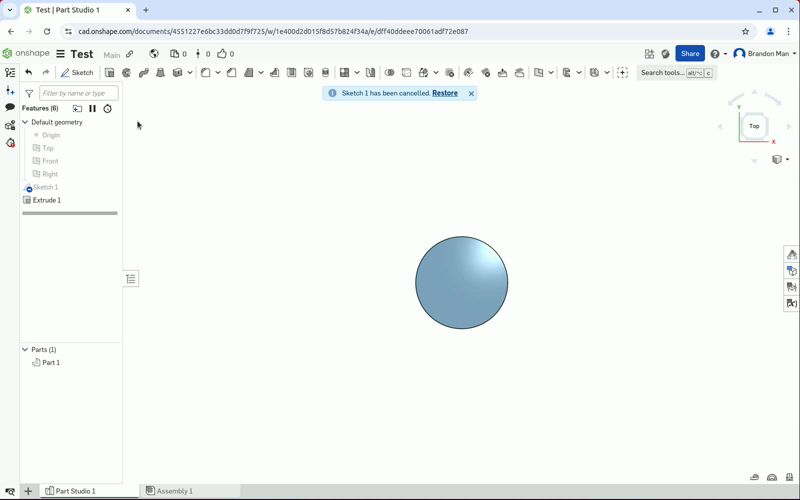
mouse_move(73, 189)
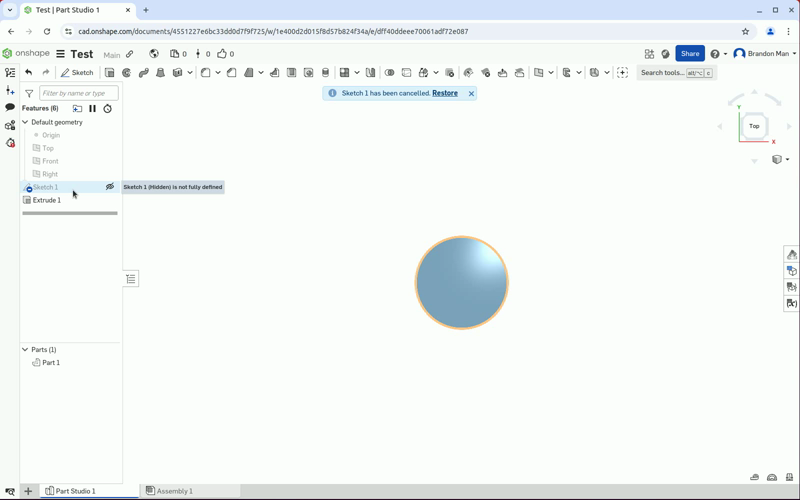
click(73, 189)
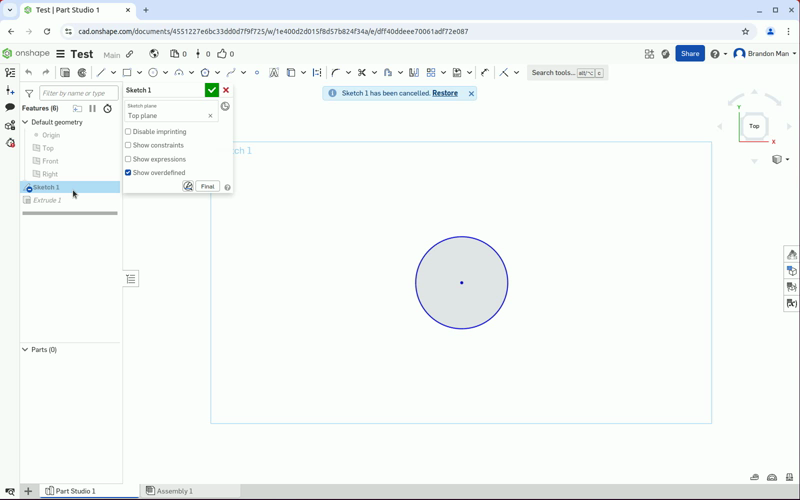
mouse_move(229, 92)
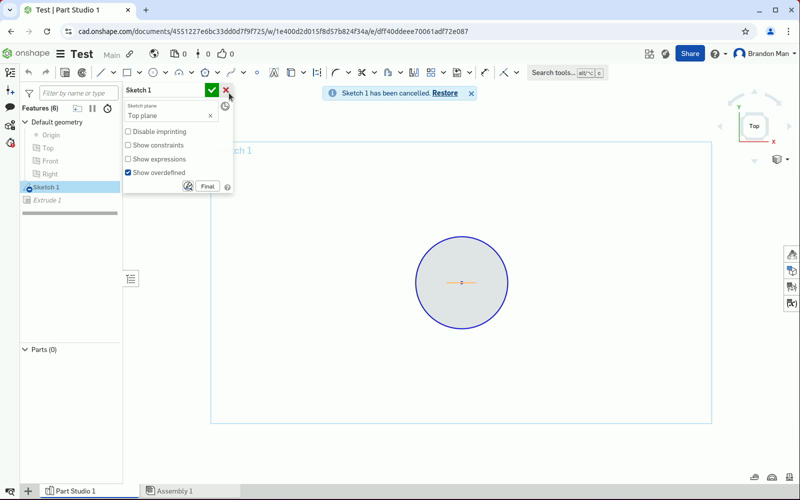
click(229, 92)
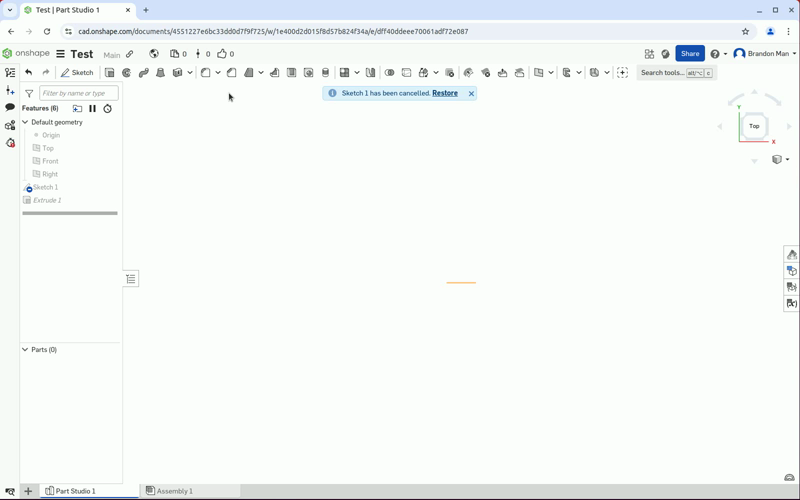
mouse_move(541, 75)
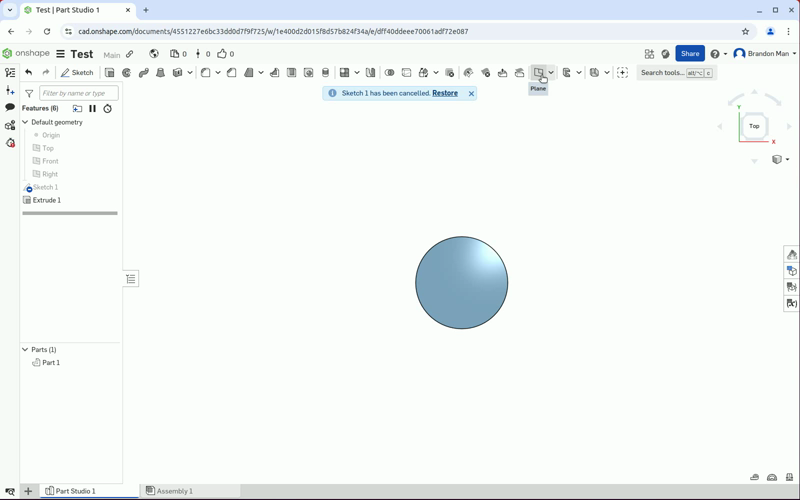
click(541, 75)
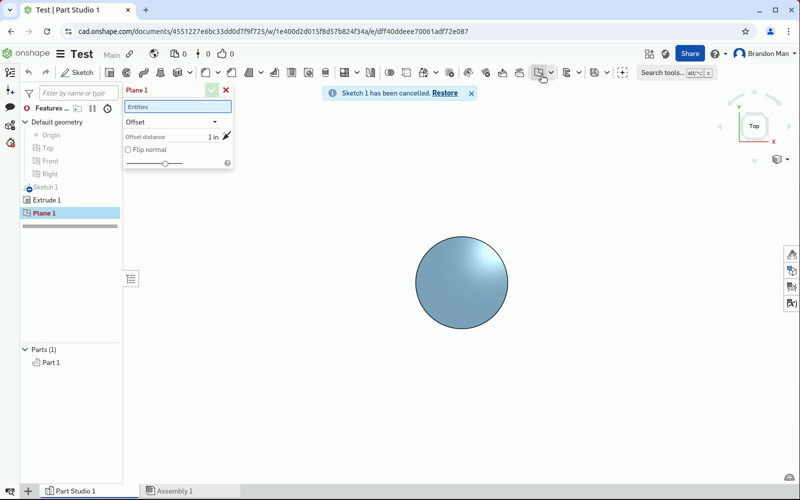
mouse_move(73, 150)
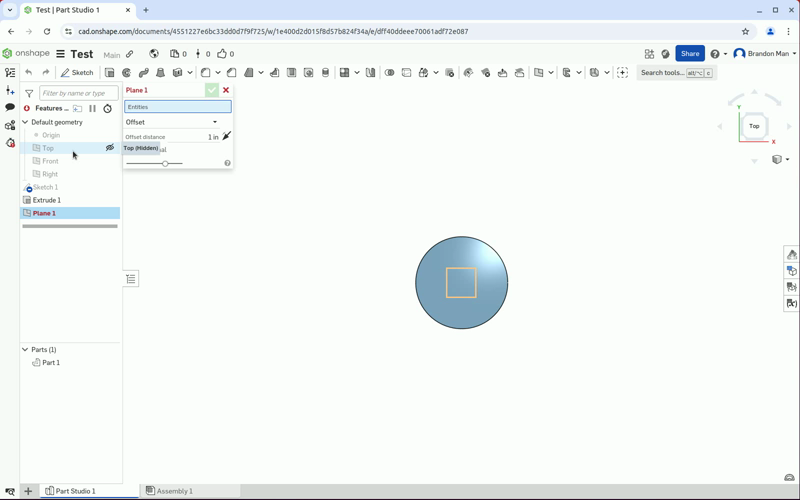
click(73, 150)
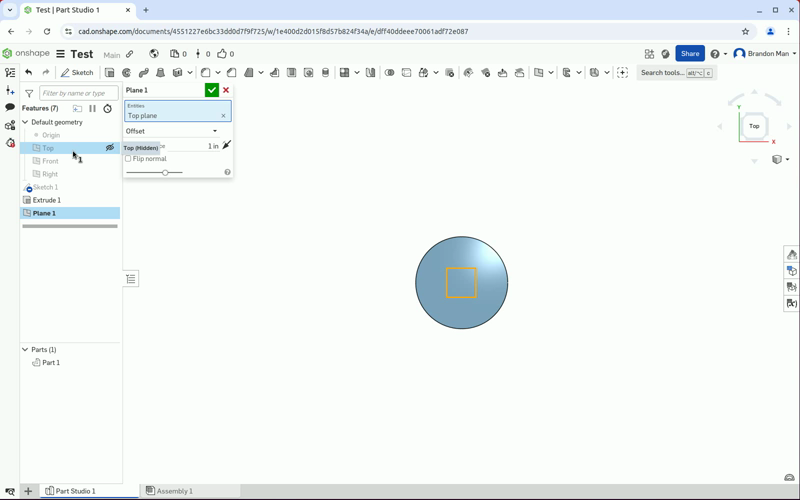
key(tab, 2)
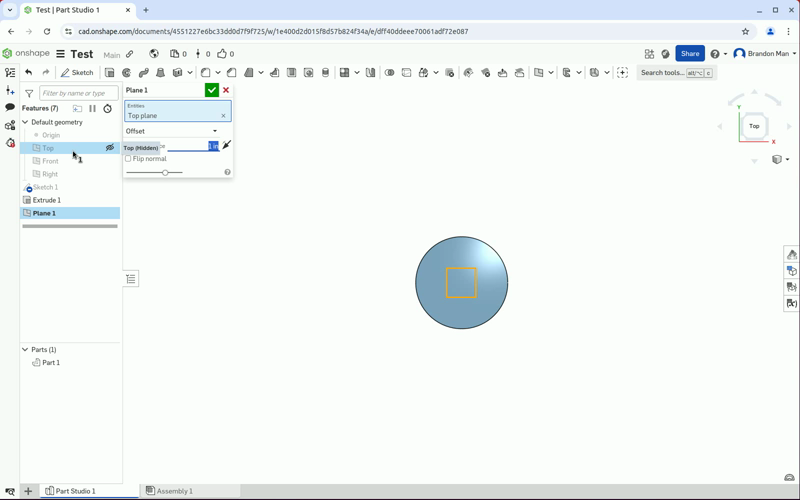
text(13.957)
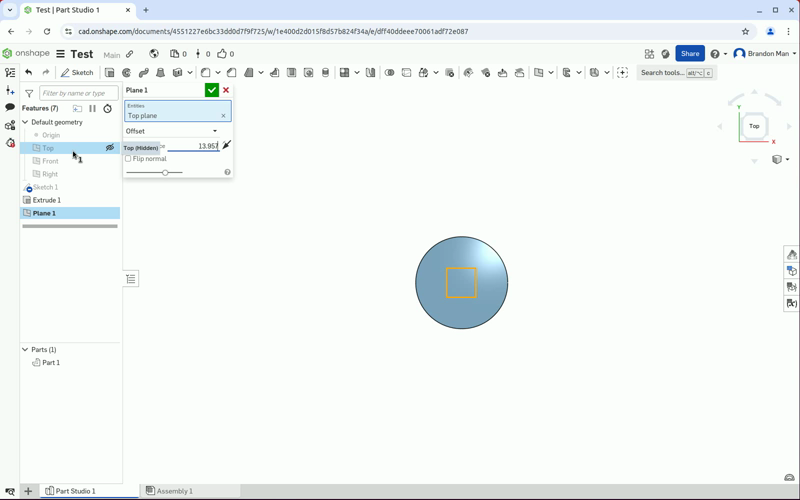
key(enter, 2)
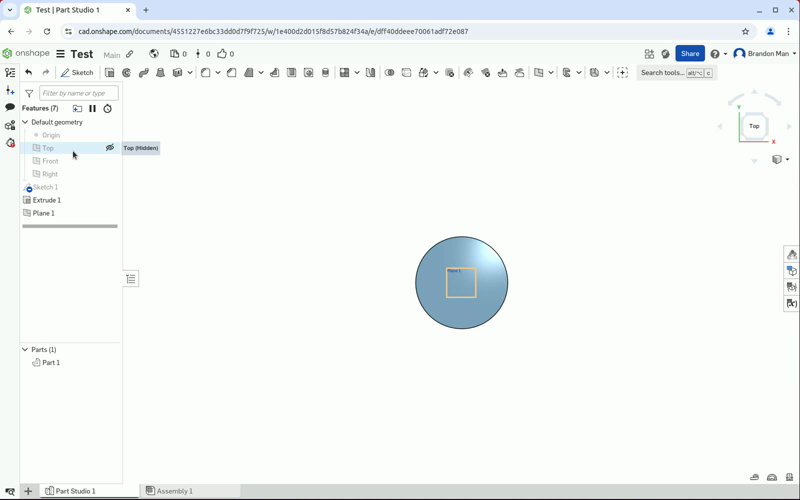
key(shift+s)
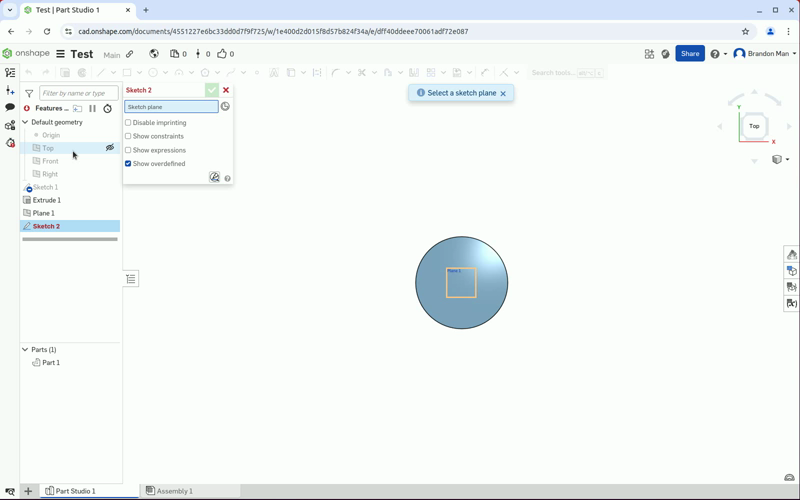
mouse_move(73, 215)
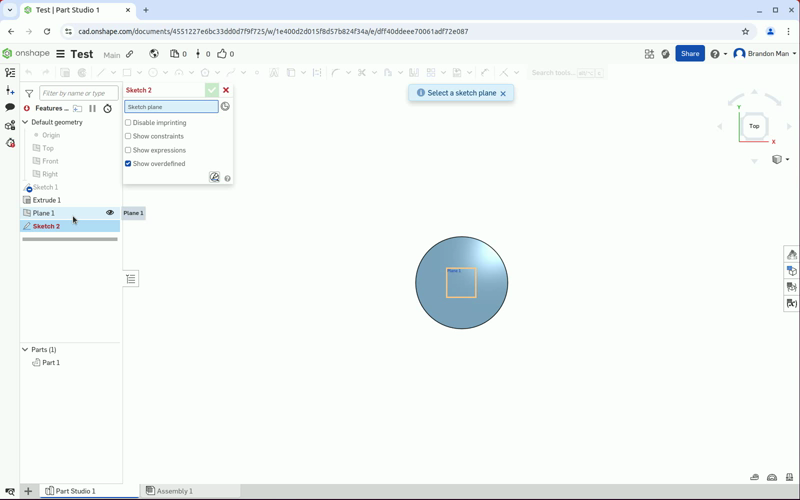
click(73, 215)
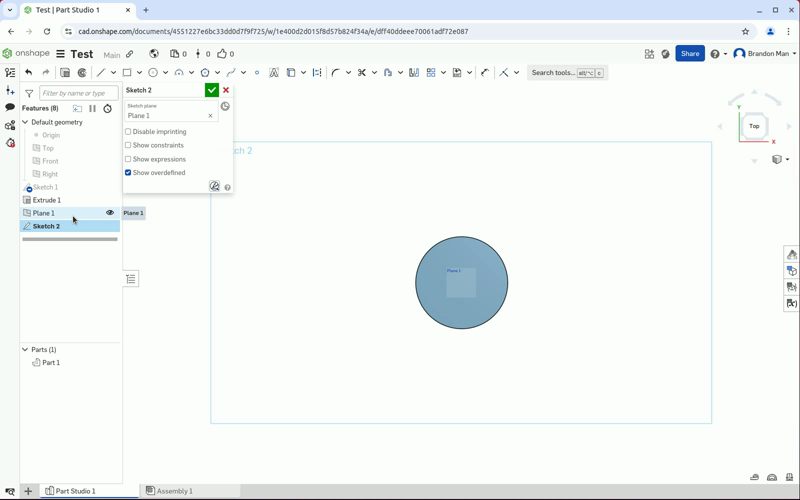
mouse_move(73, 352)
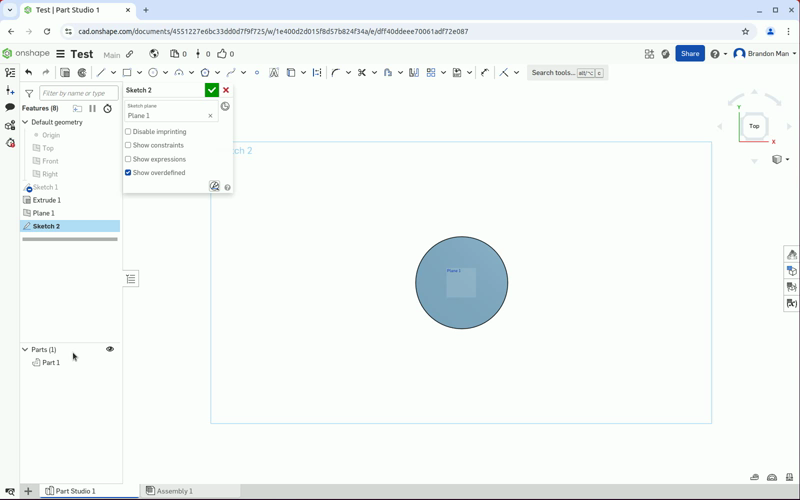
key(y)
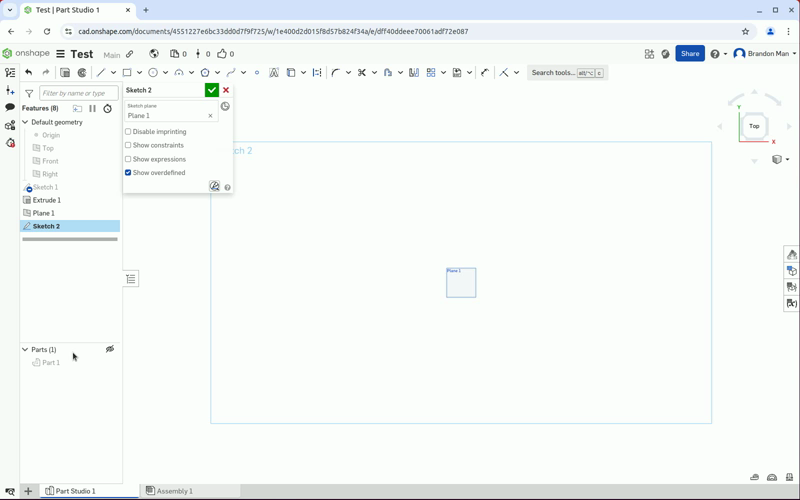
key(c)
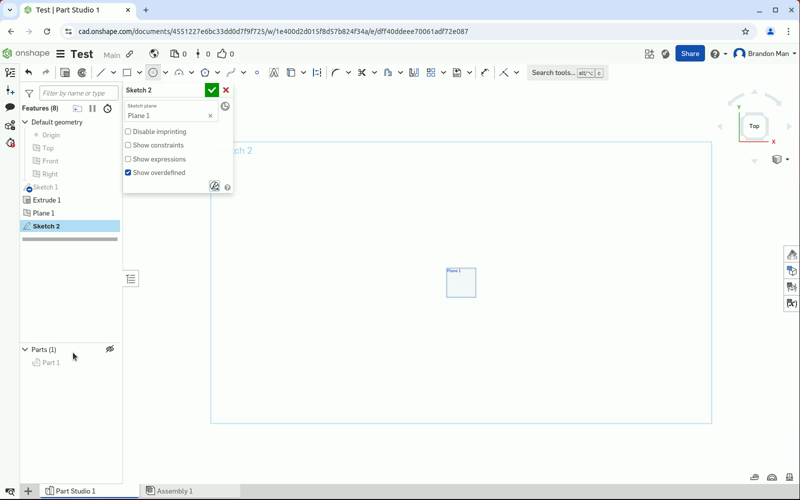
key_down(shift)
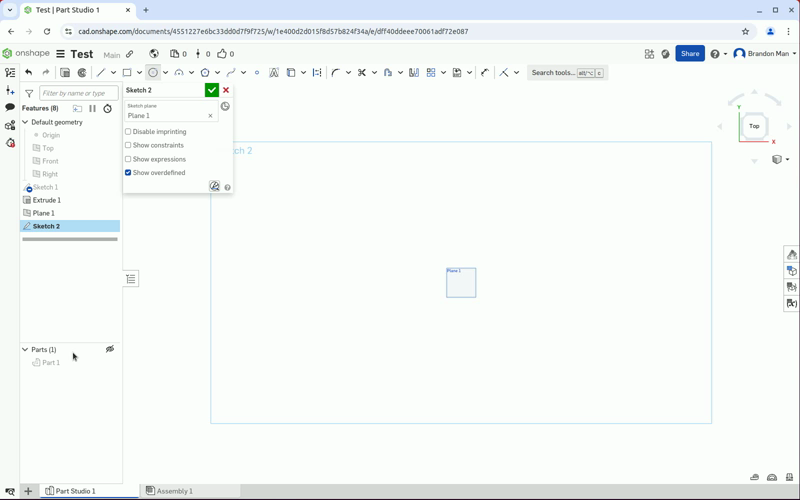
mouse_move(461, 282)
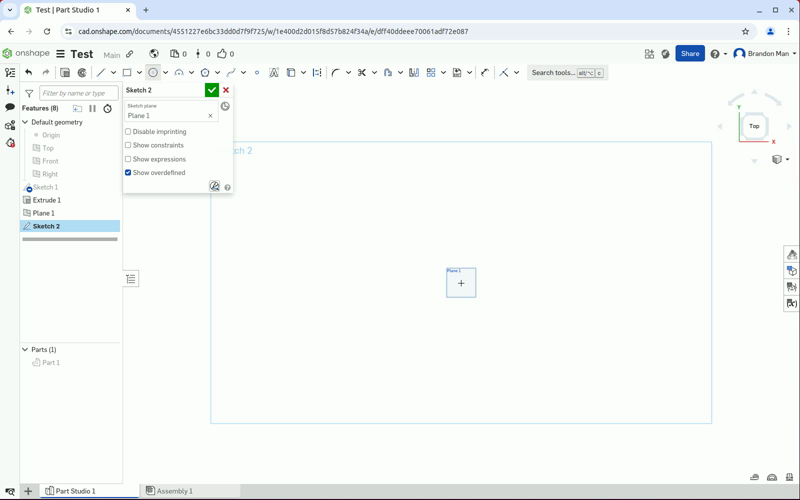
click(461, 282)
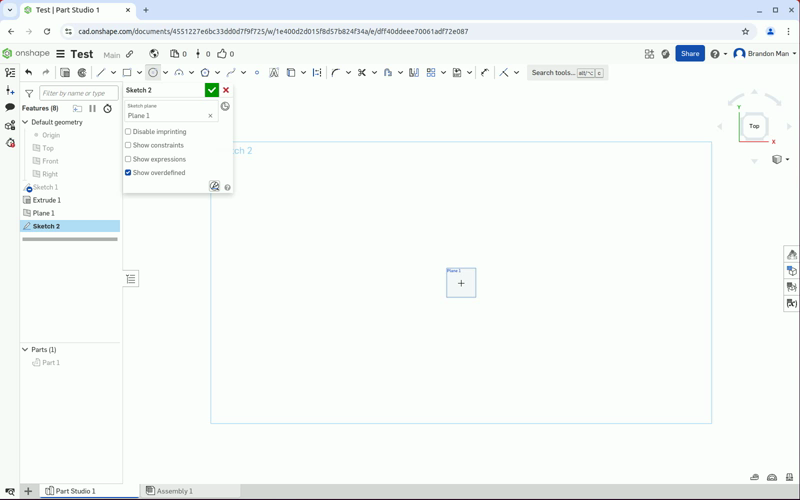
key_up(shift)
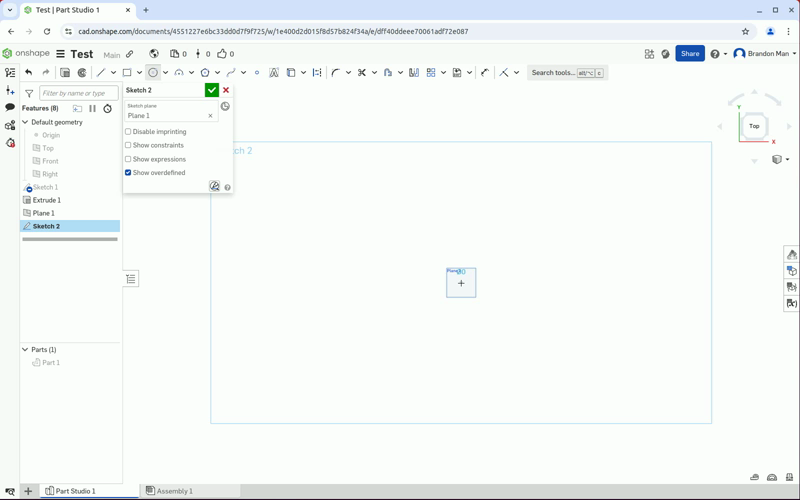
mouse_move(484, 282)
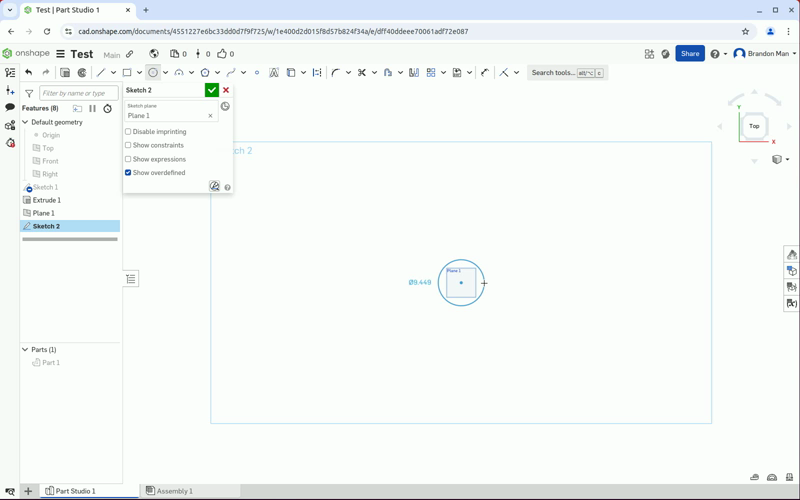
click(484, 282)
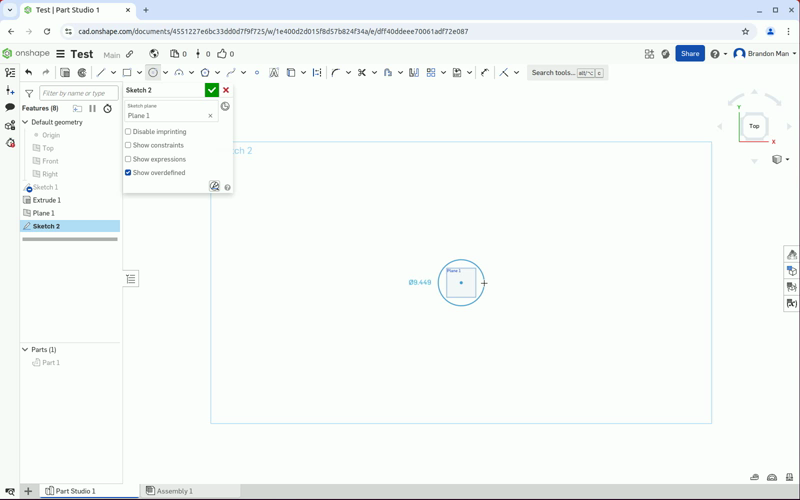
key(esc)
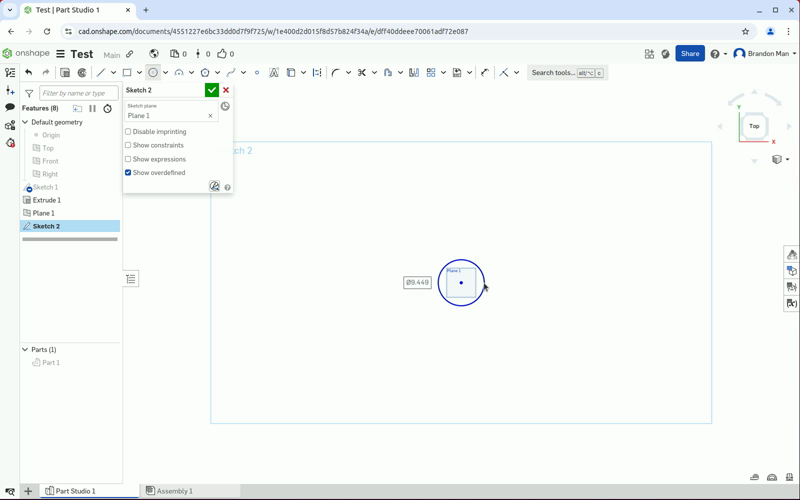
mouse_move(481, 279)
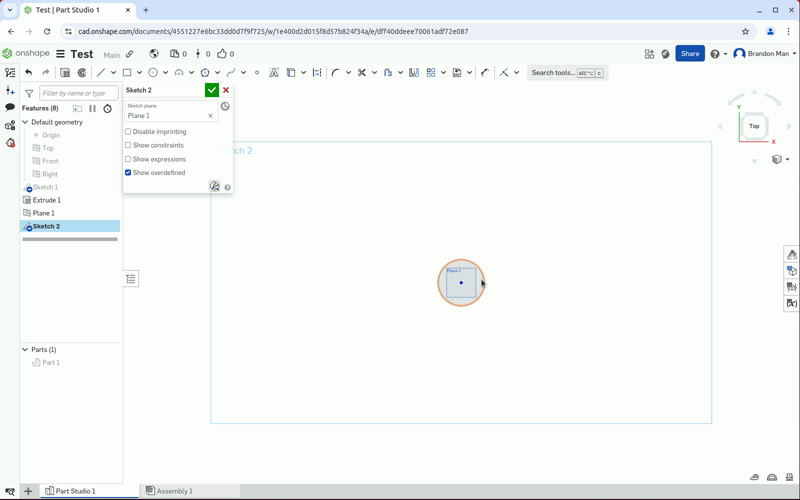
scroll(6)
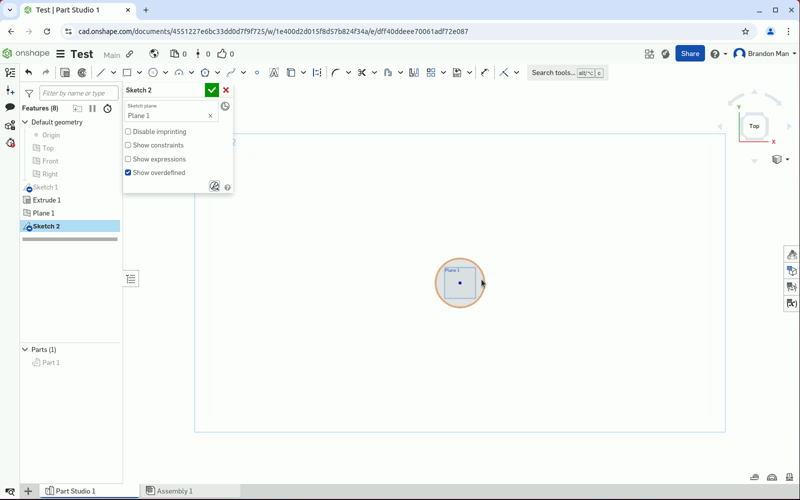
scroll(6)
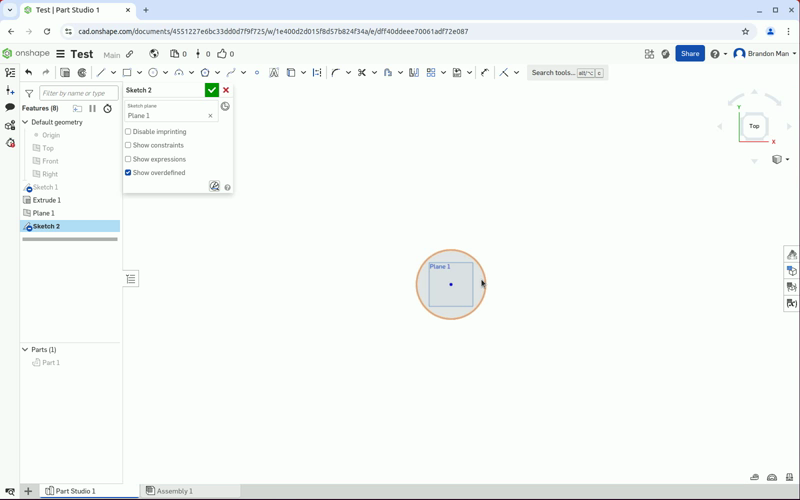
scroll(6)
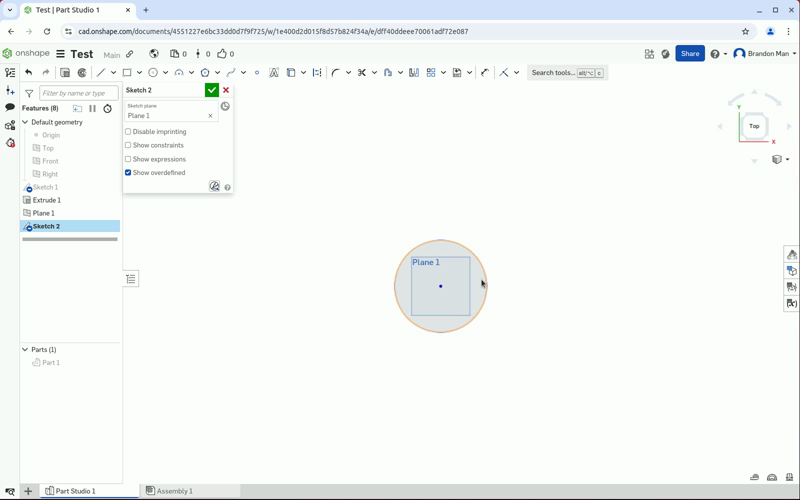
scroll(6)
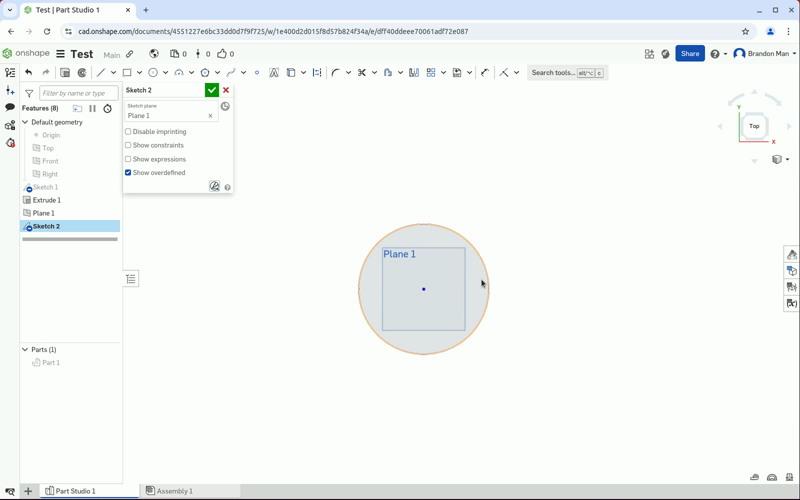
scroll(6)
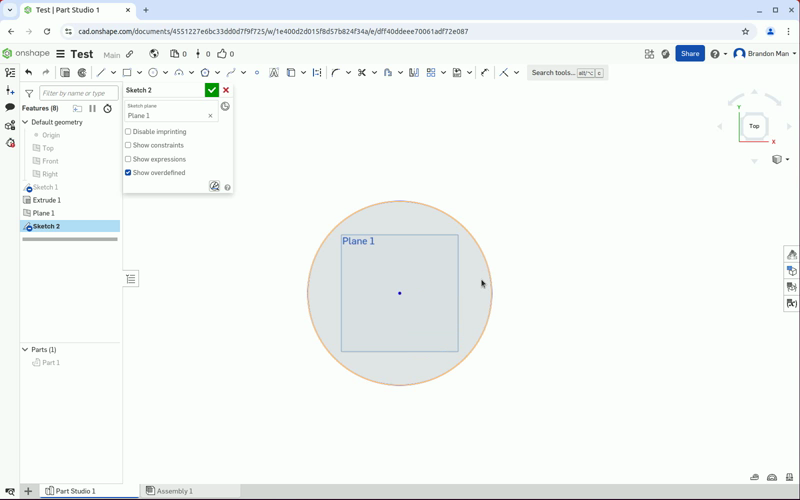
scroll(6)
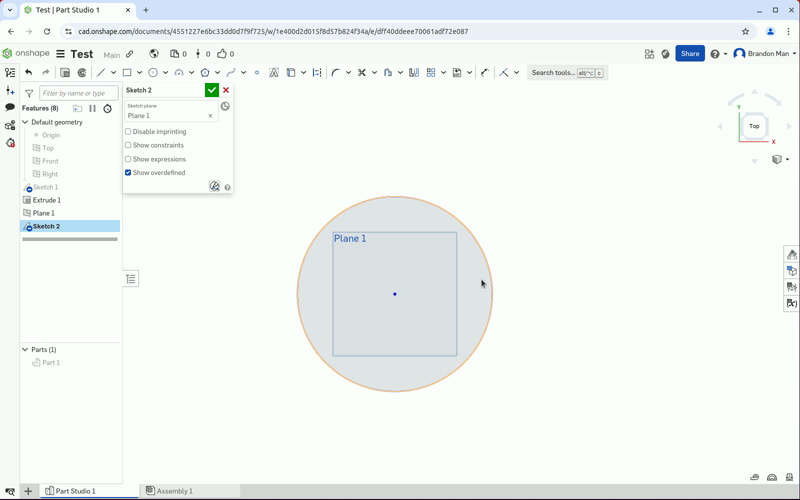
scroll(6)
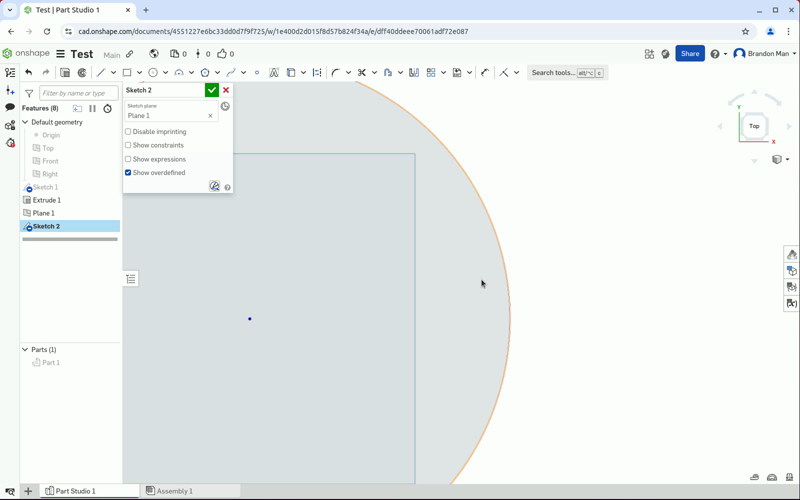
click(481, 279)
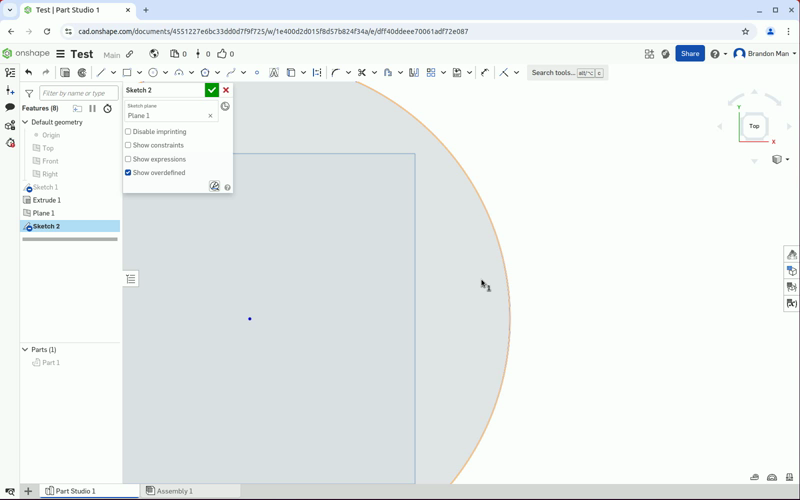
scroll(-6)
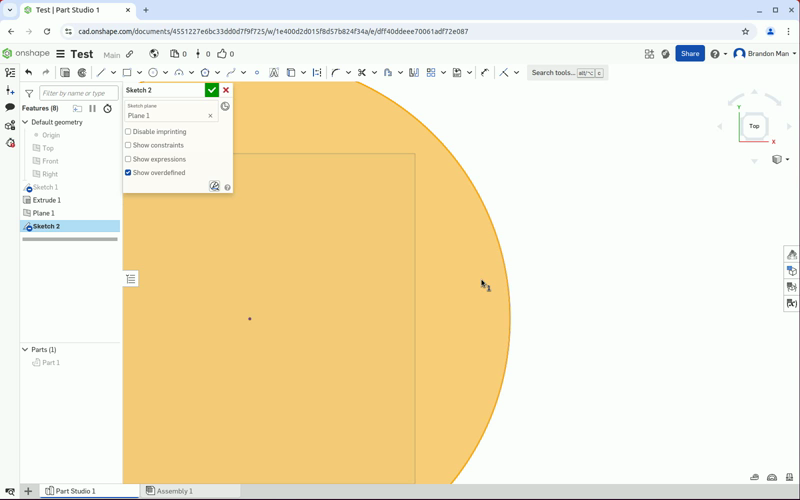
scroll(-6)
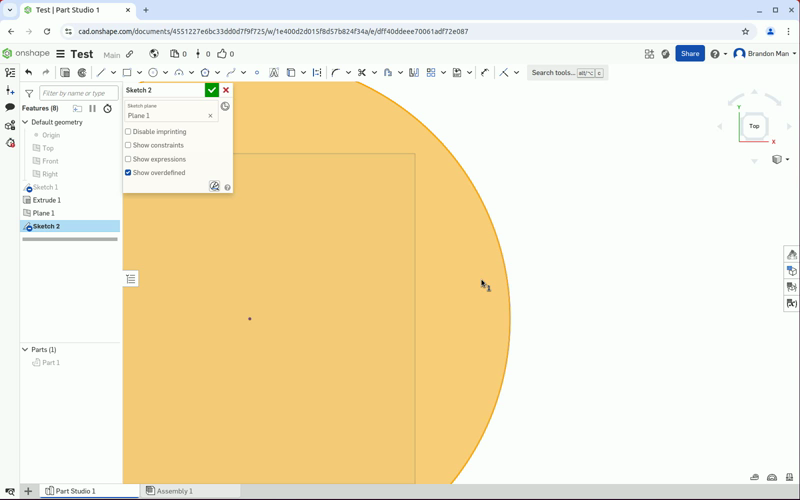
scroll(-6)
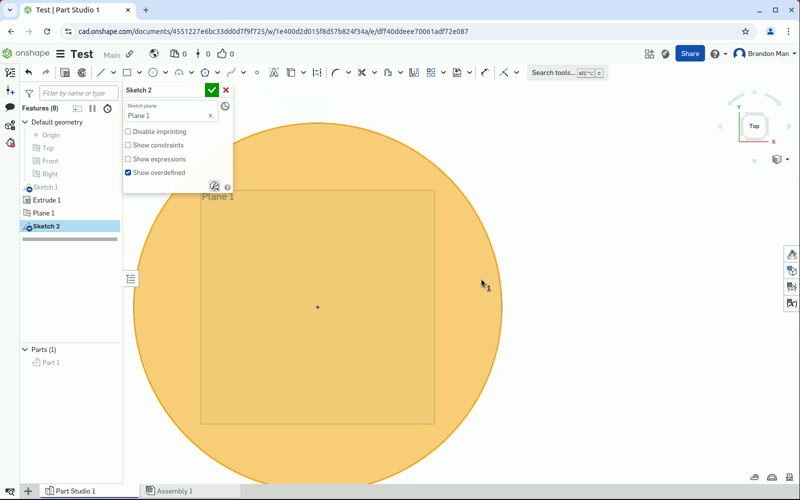
scroll(-6)
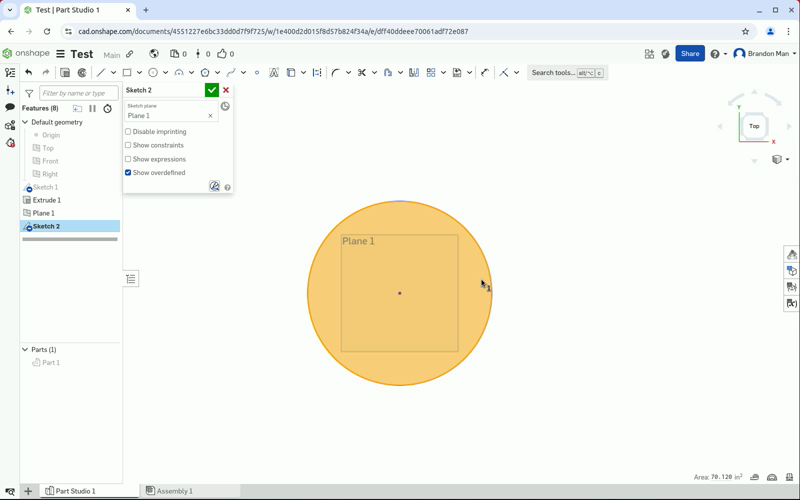
scroll(-6)
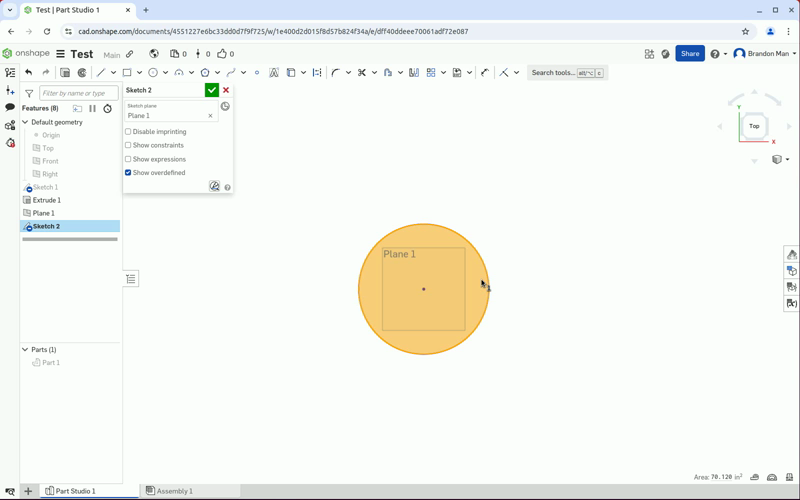
scroll(-6)
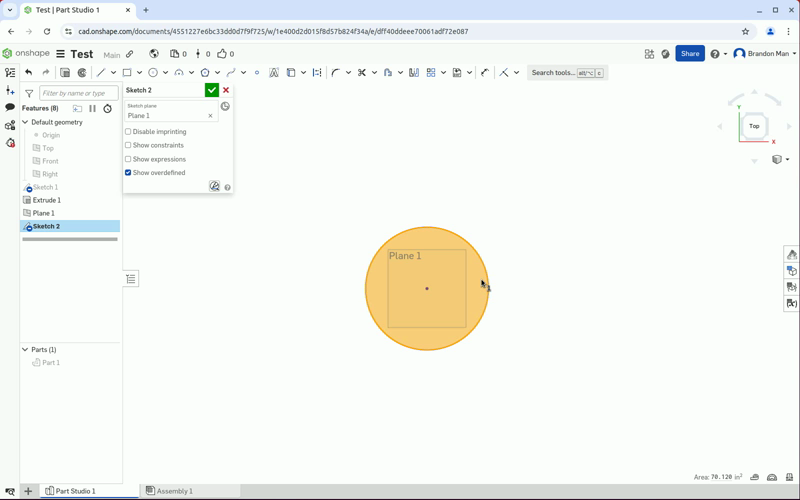
scroll(-6)
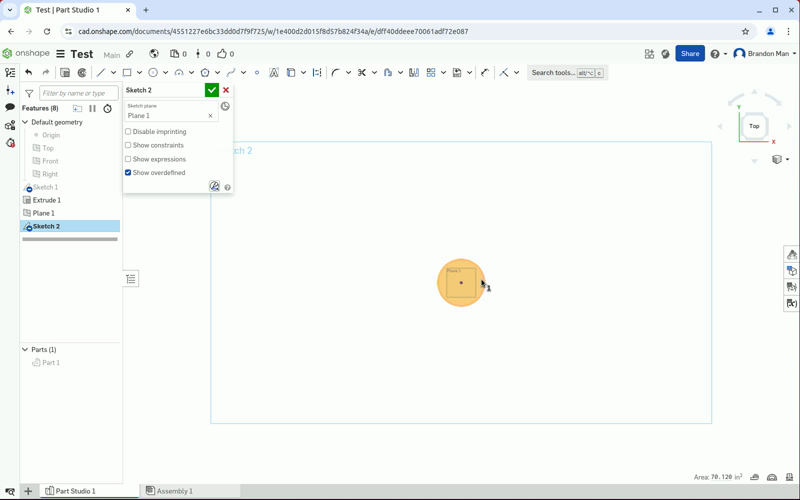
mouse_move(73, 352)
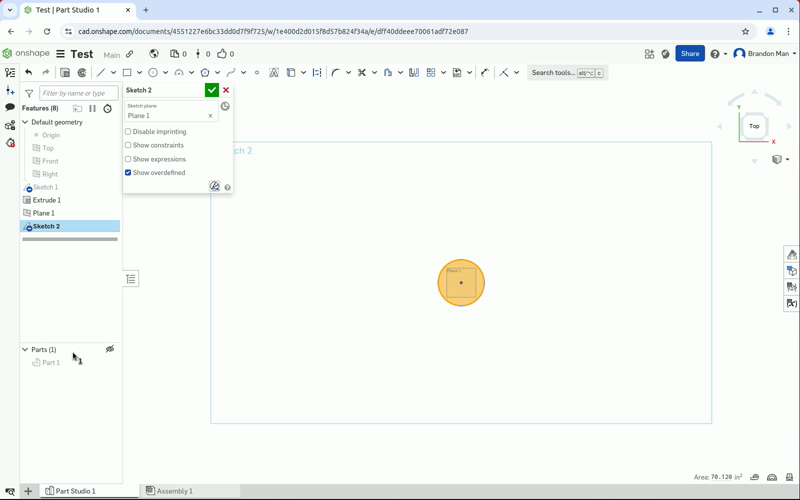
key(shift+y)
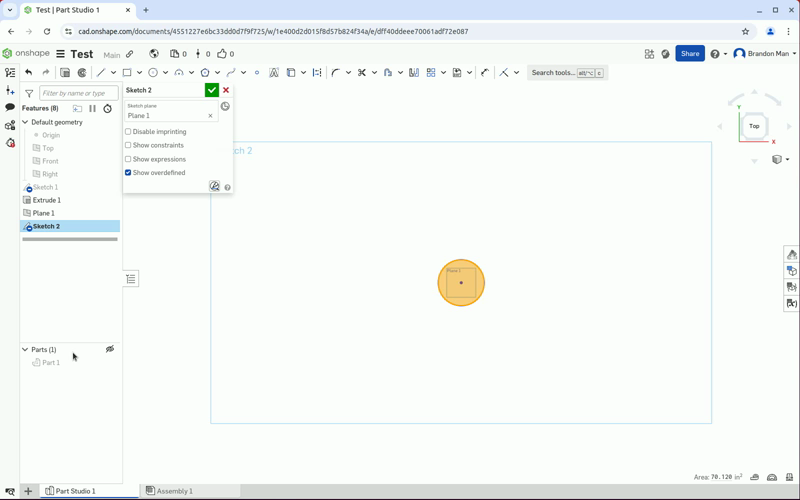
key(shift+e)
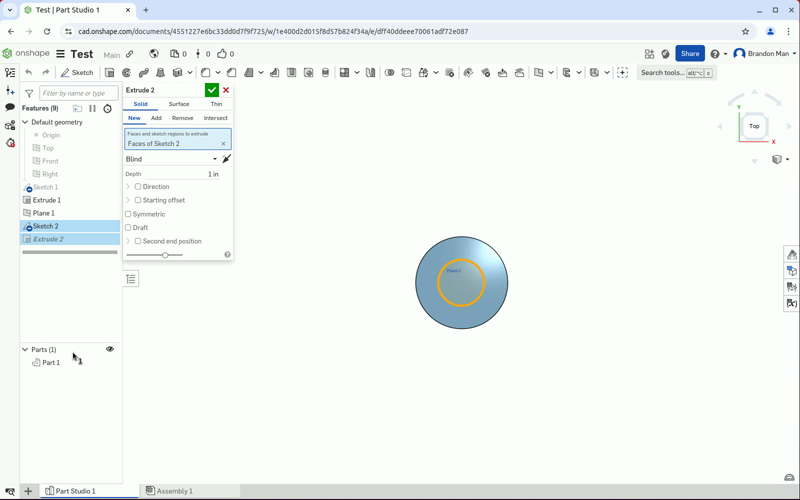
mouse_move(143, 106)
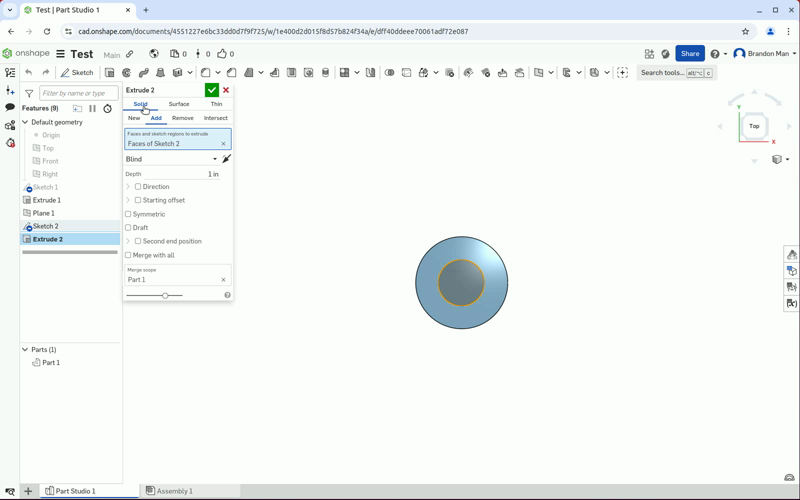
click(143, 106)
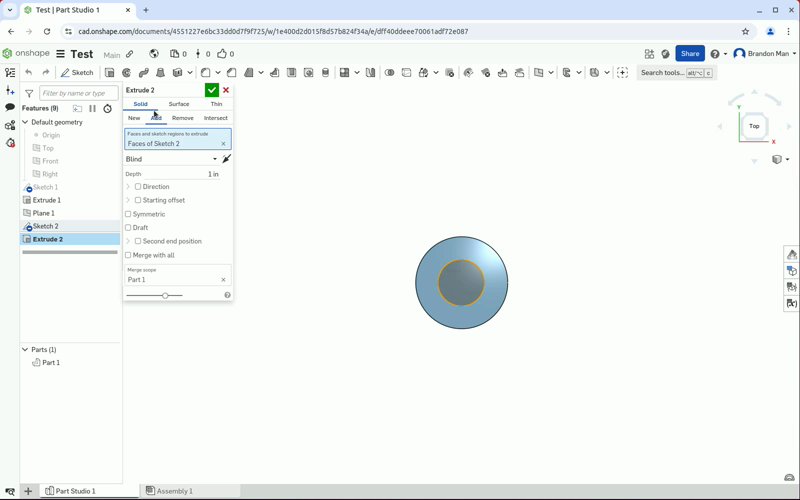
mouse_move(186, 120)
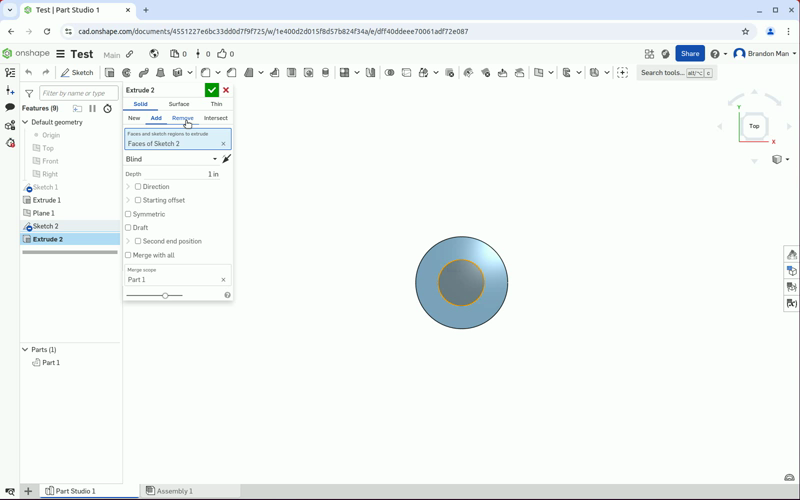
click(186, 120)
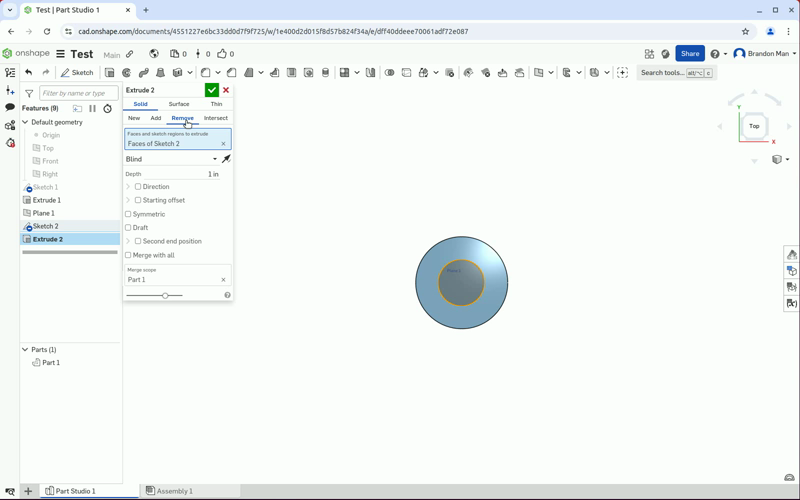
key(tab, 4)
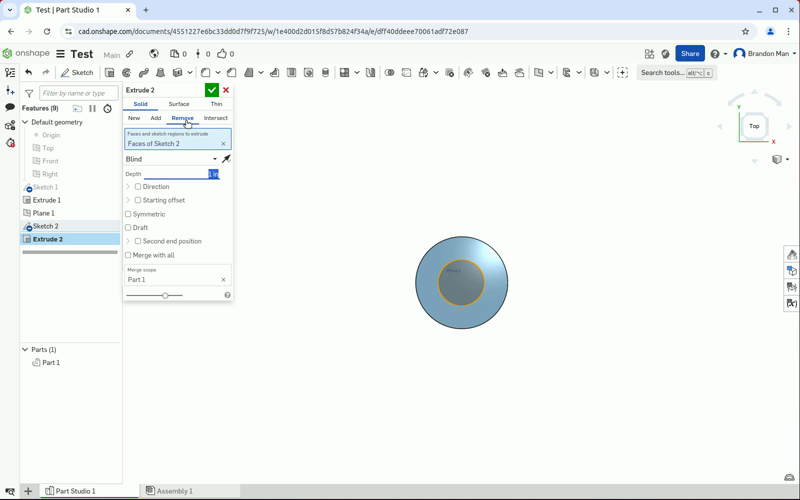
text(18.535)
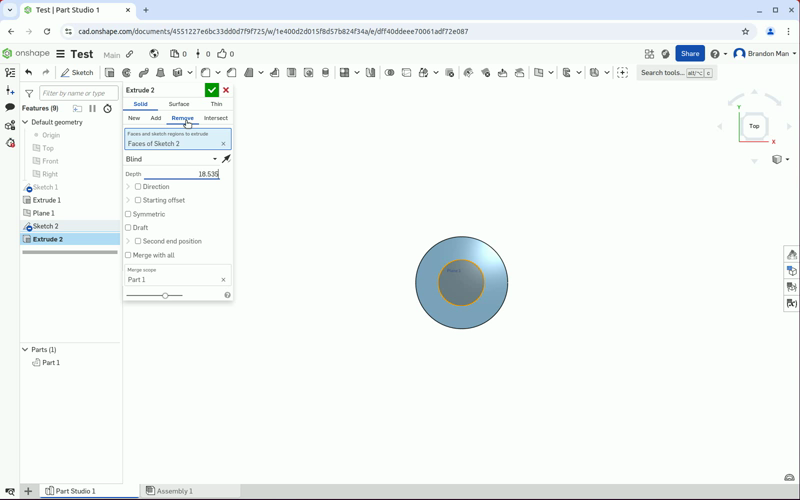
key(tab, 6)
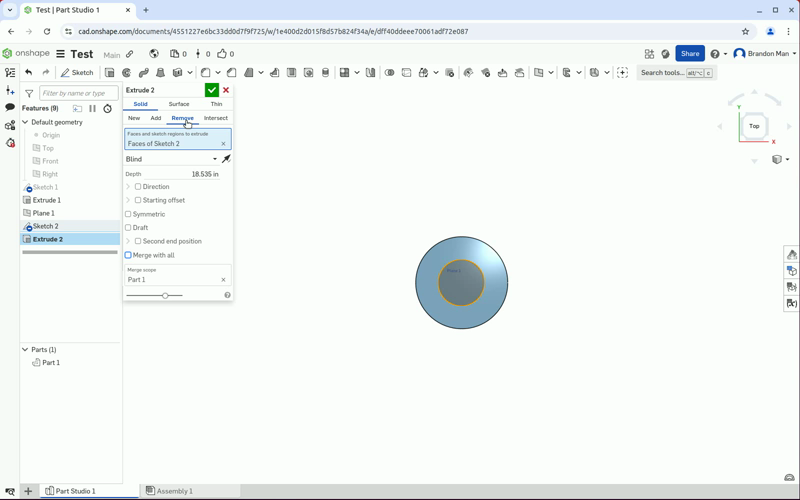
key(space)
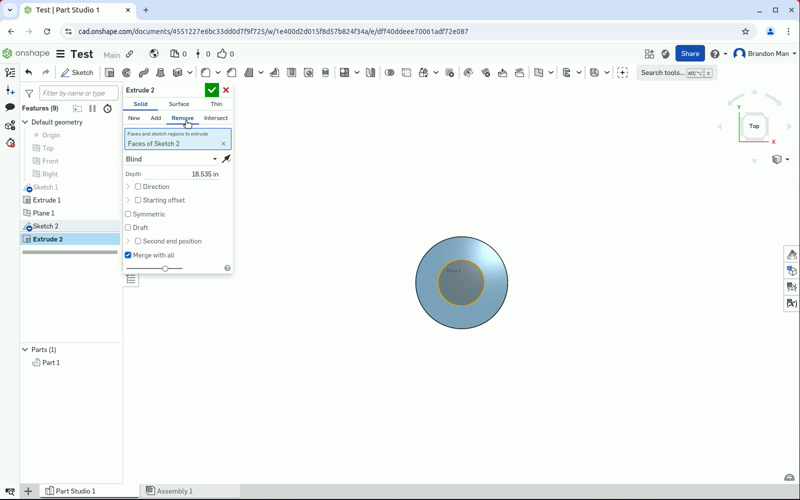
key(enter)
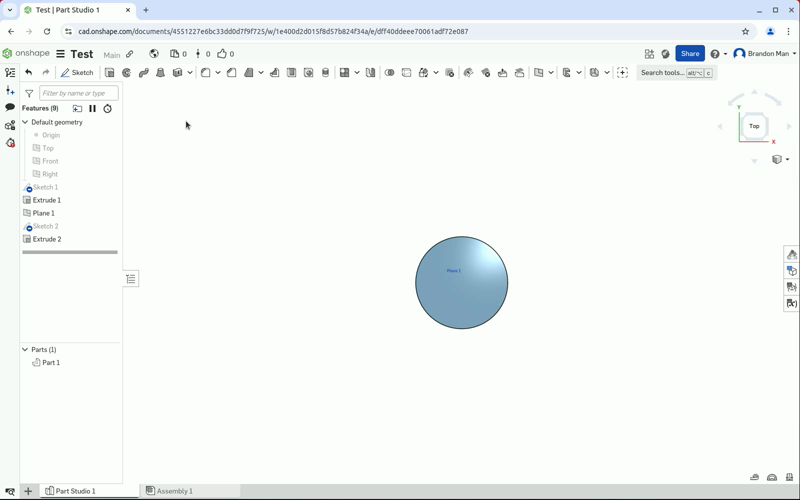
key(shift+h)
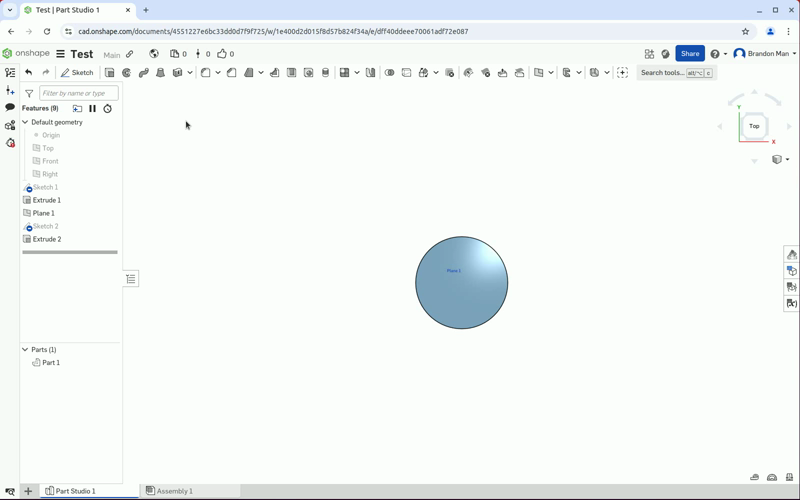
key(shift+h)
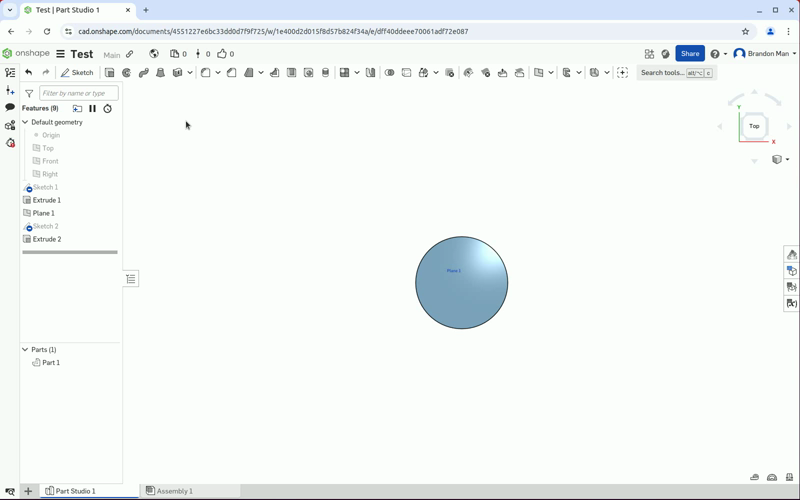
mouse_move(73, 189)
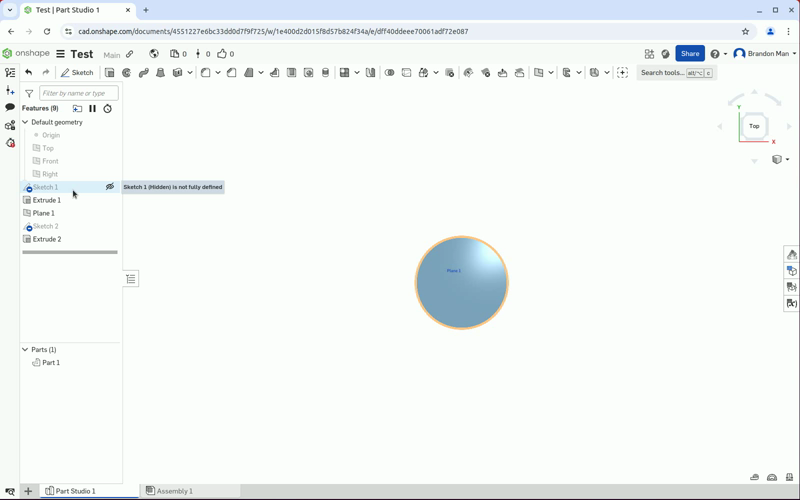
click(73, 189)
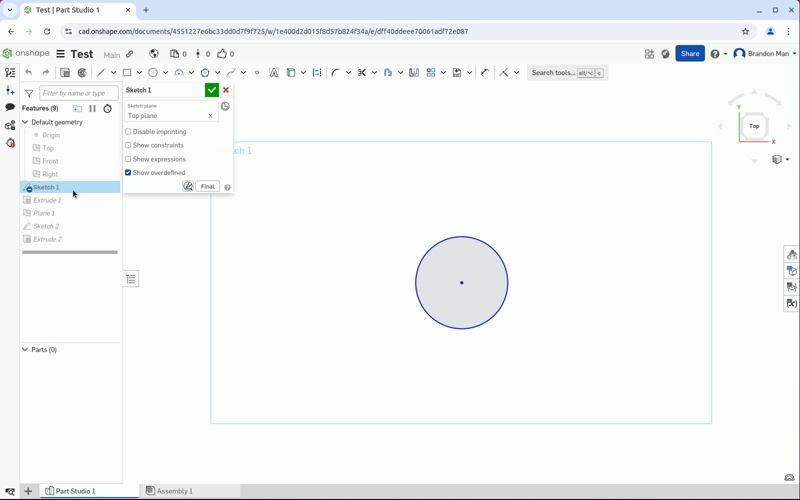
mouse_move(229, 92)
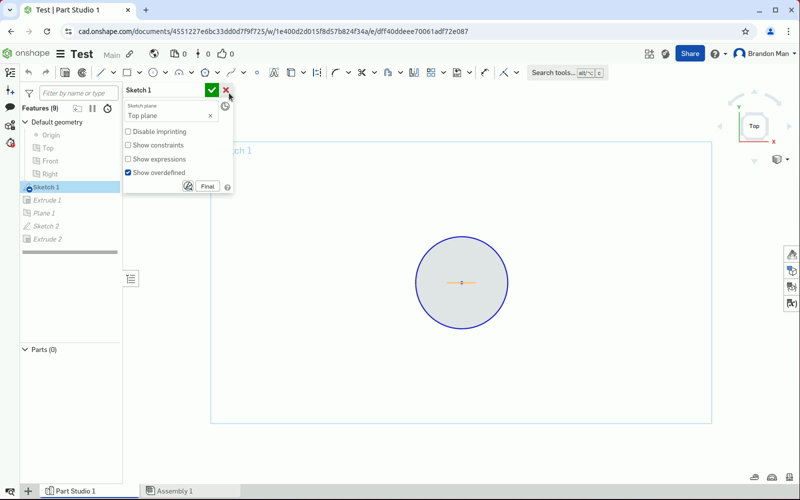
click(229, 92)
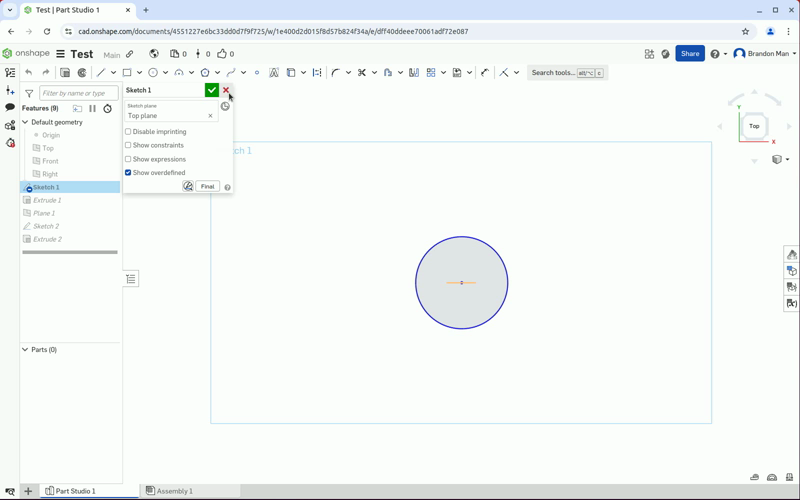
key(shift+s)
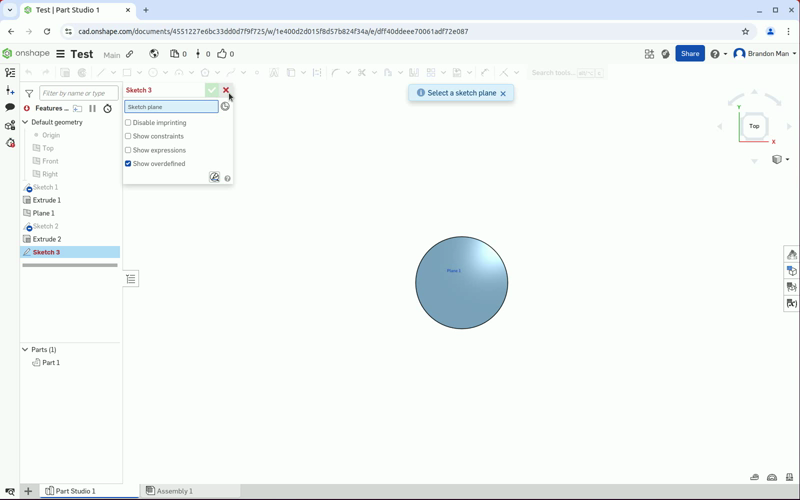
mouse_move(73, 150)
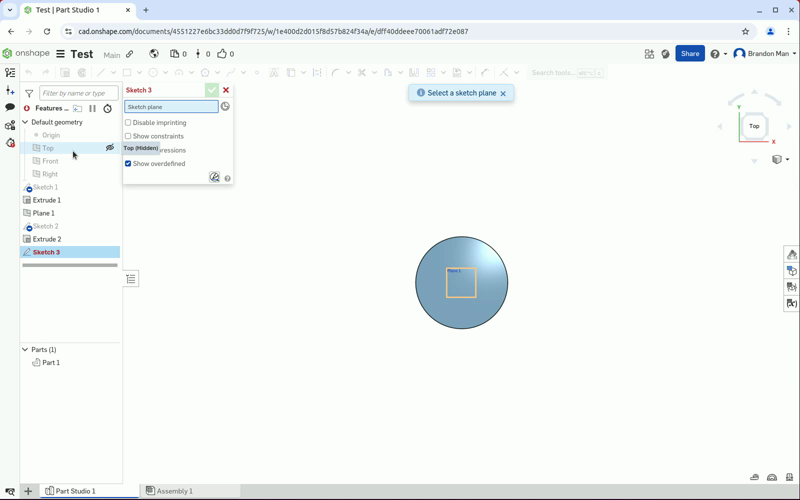
click(73, 150)
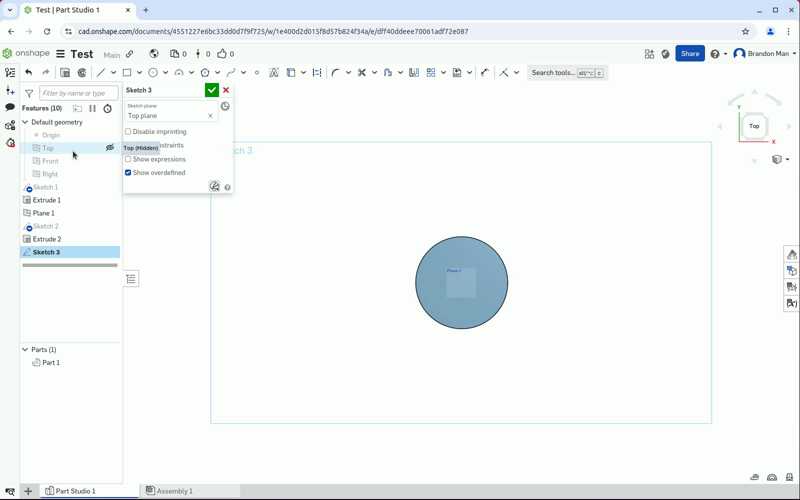
mouse_move(73, 352)
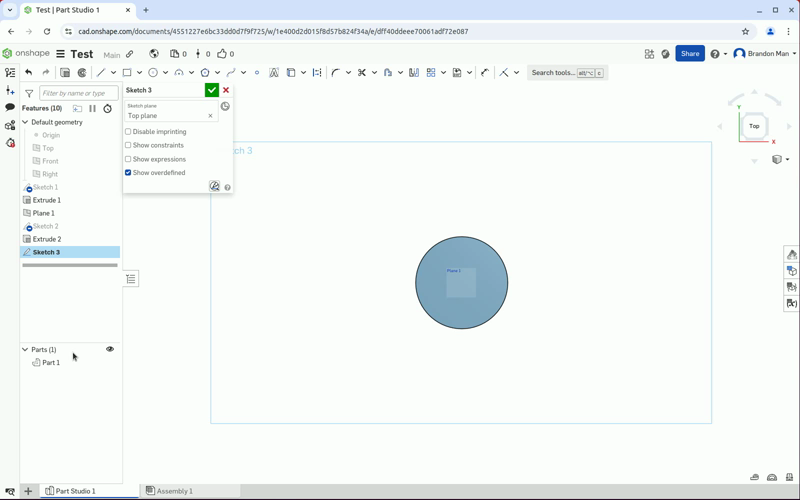
key(y)
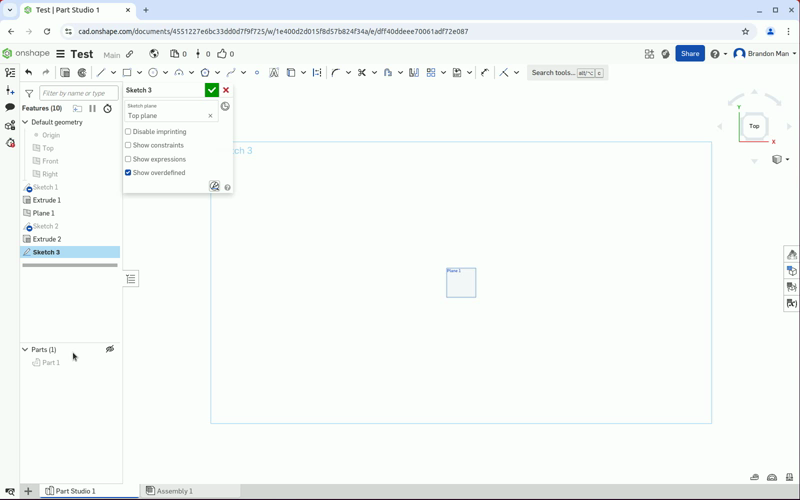
key(l)
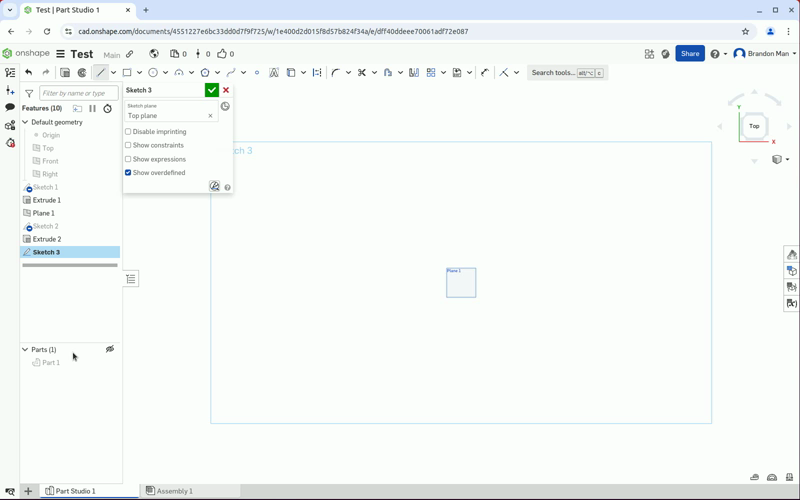
key_down(shift)
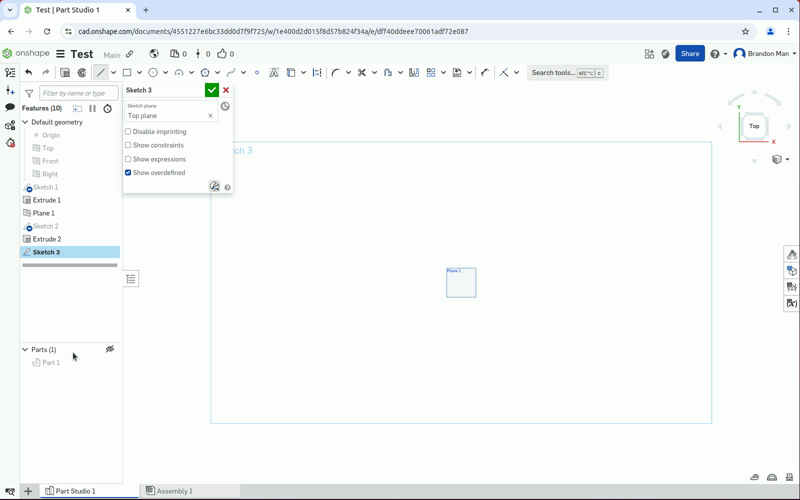
mouse_move(460, 327)
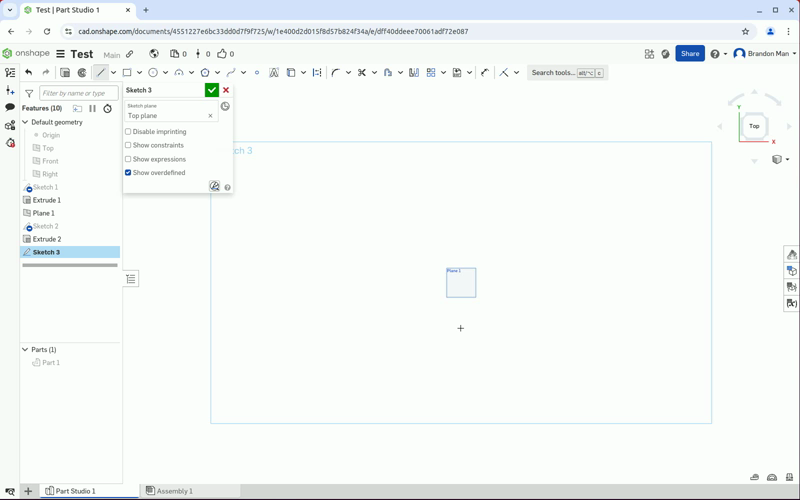
click(460, 327)
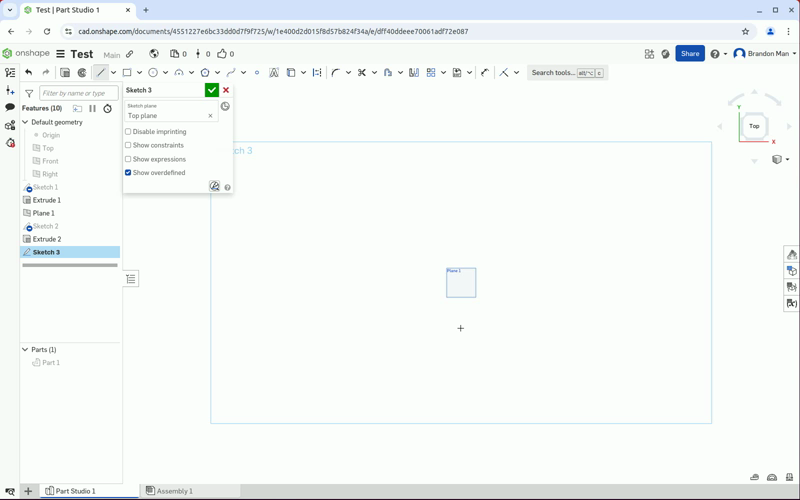
key_up(shift)
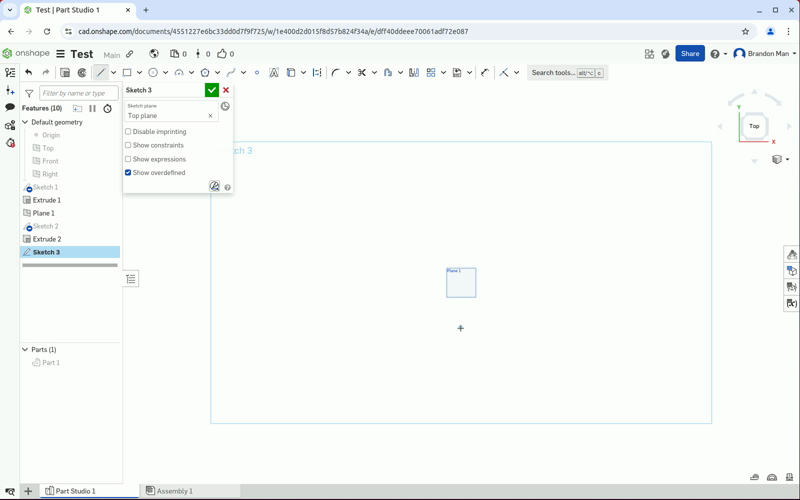
key_down(shift)
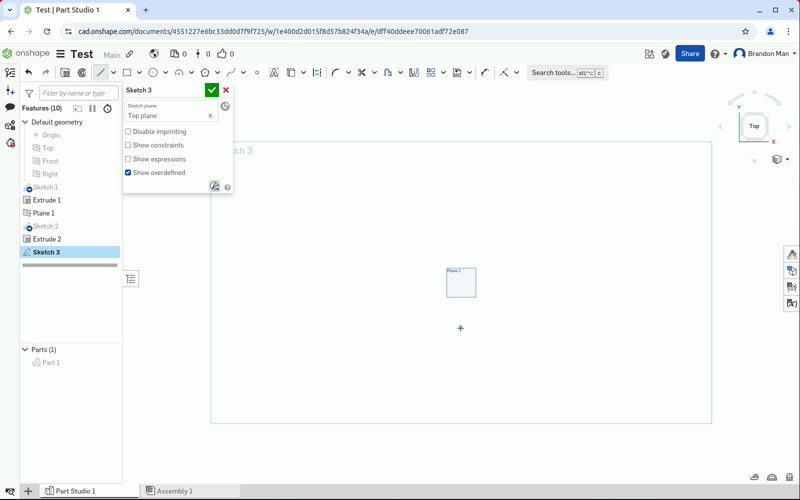
mouse_move(528, 327)
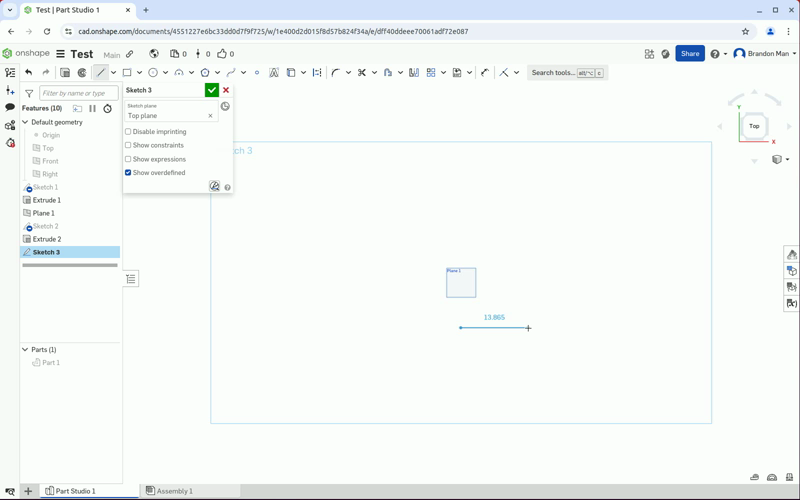
click(528, 327)
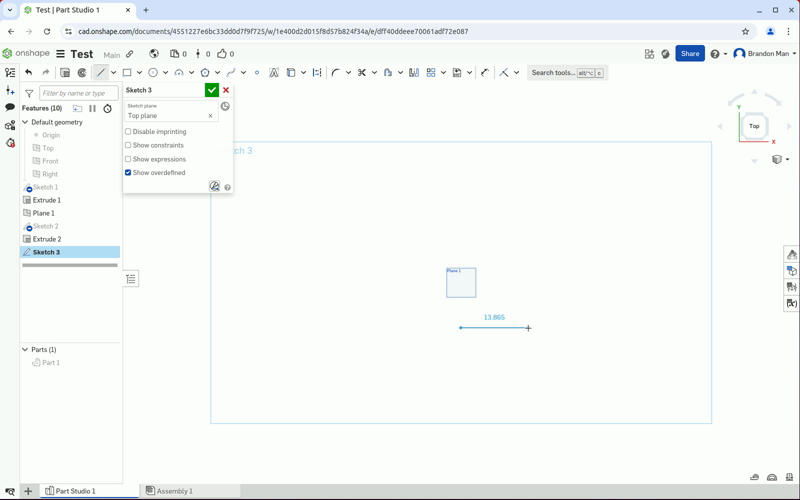
key_up(shift)
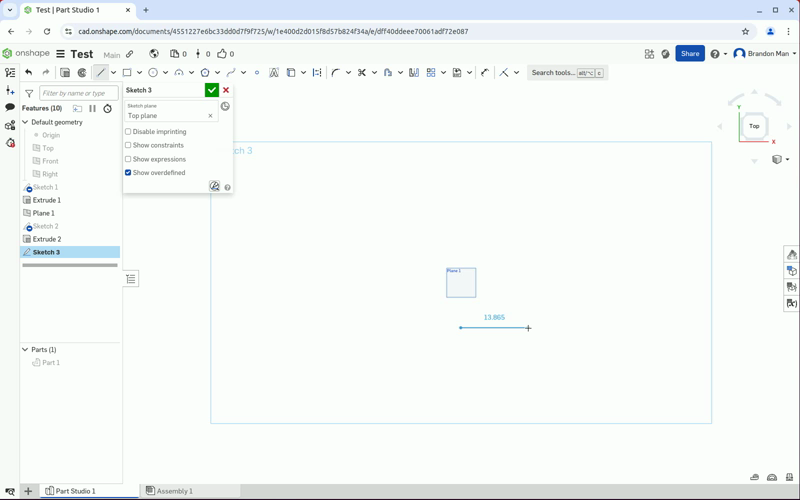
key_down(shift)
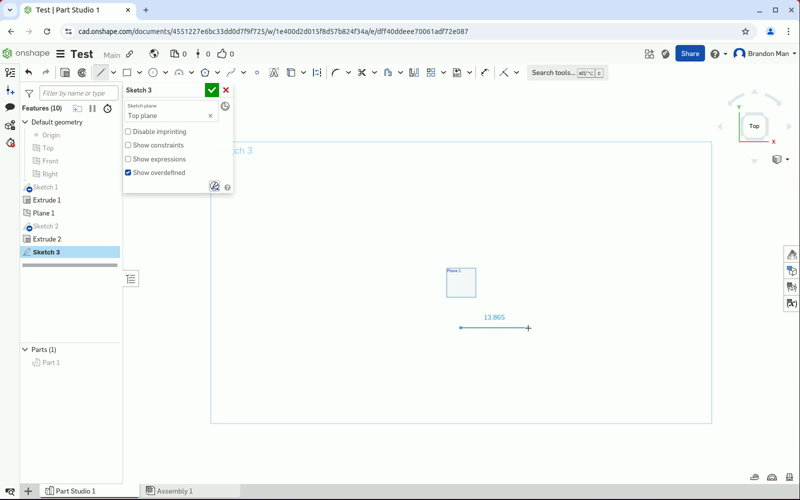
mouse_move(573, 282)
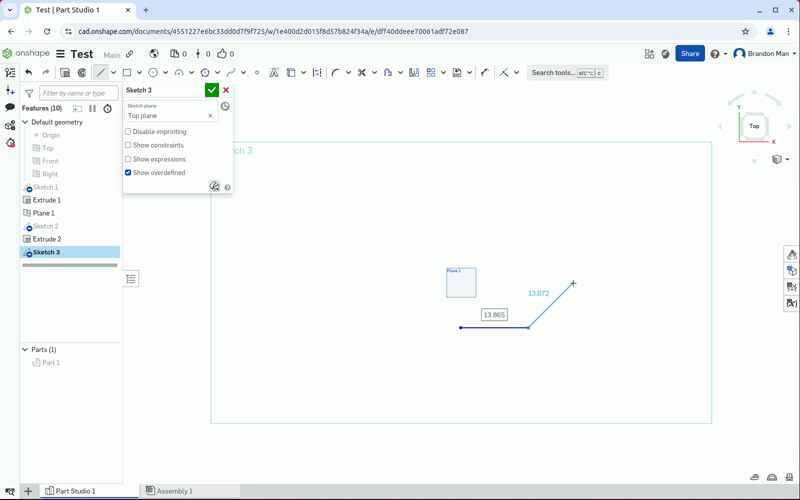
click(573, 282)
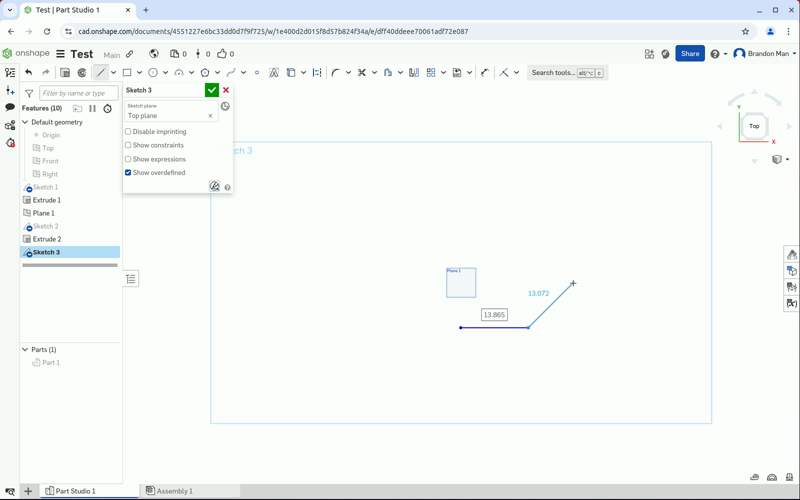
key_up(shift)
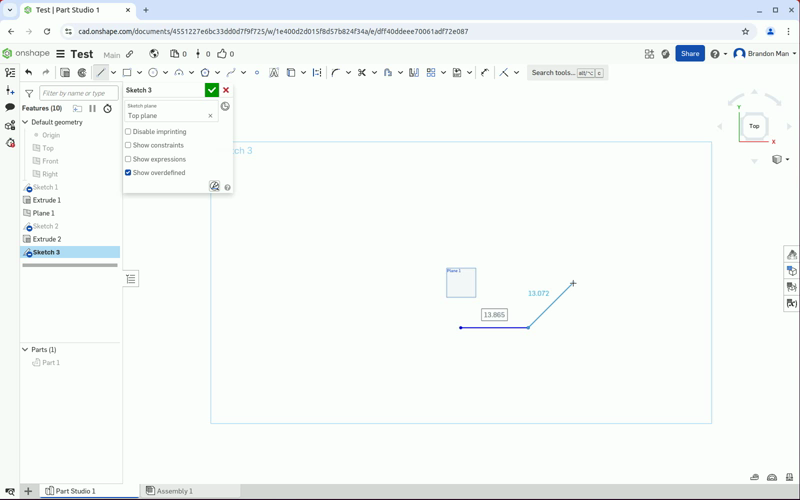
key_down(shift)
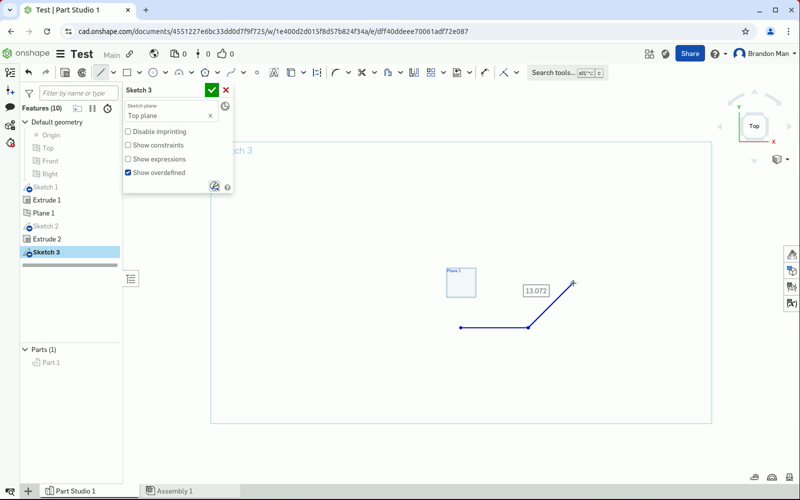
mouse_move(589, 282)
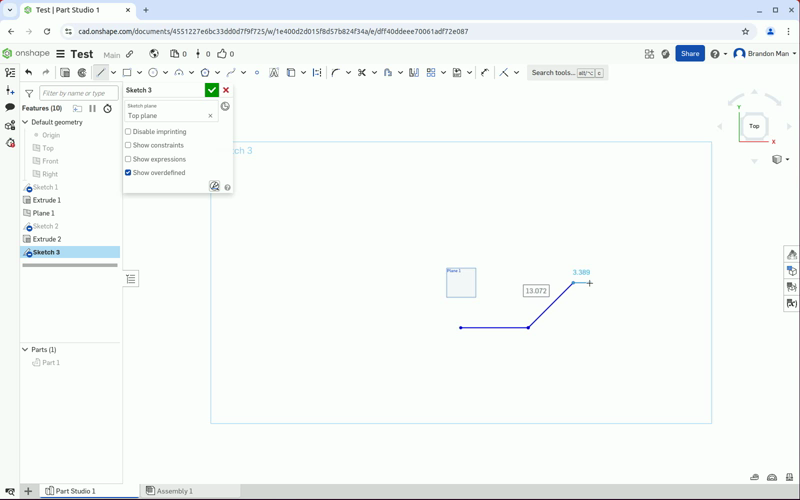
mouse_move(573, 237)
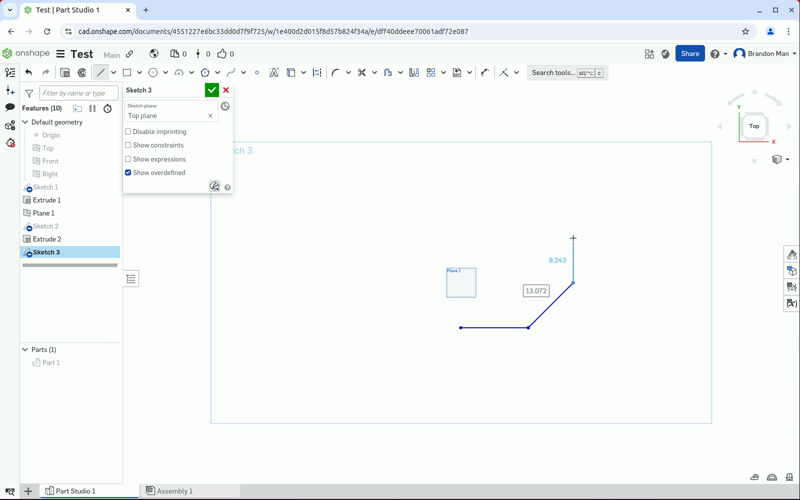
click(573, 237)
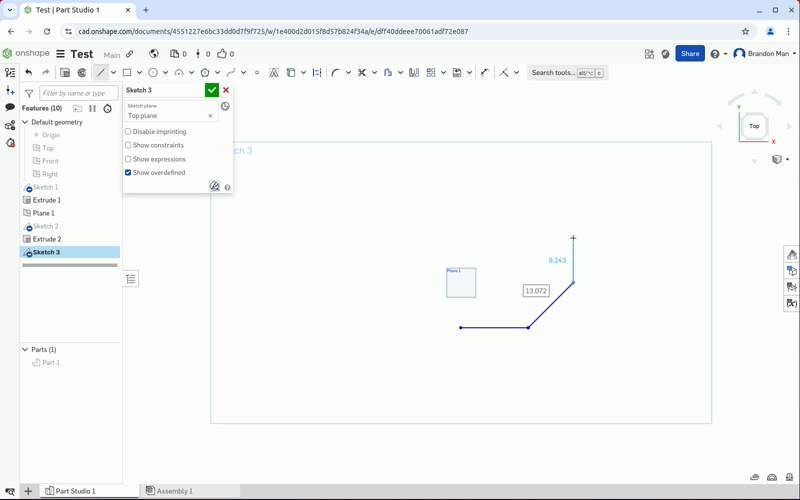
key_up(shift)
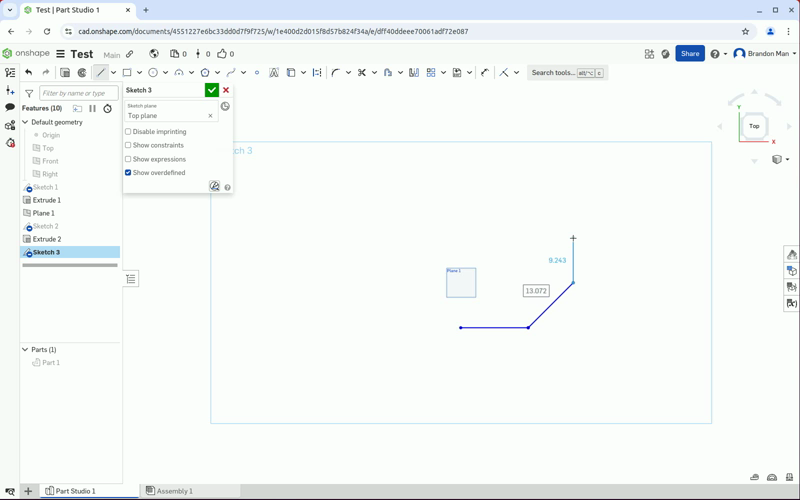
key_down(shift)
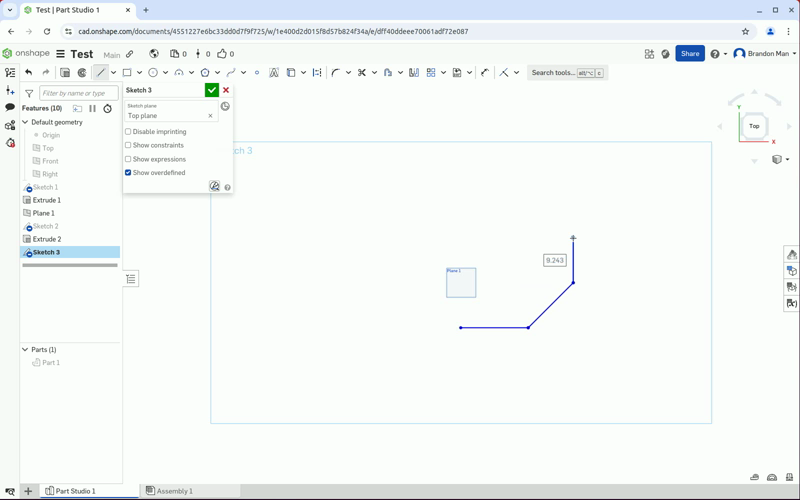
mouse_move(460, 237)
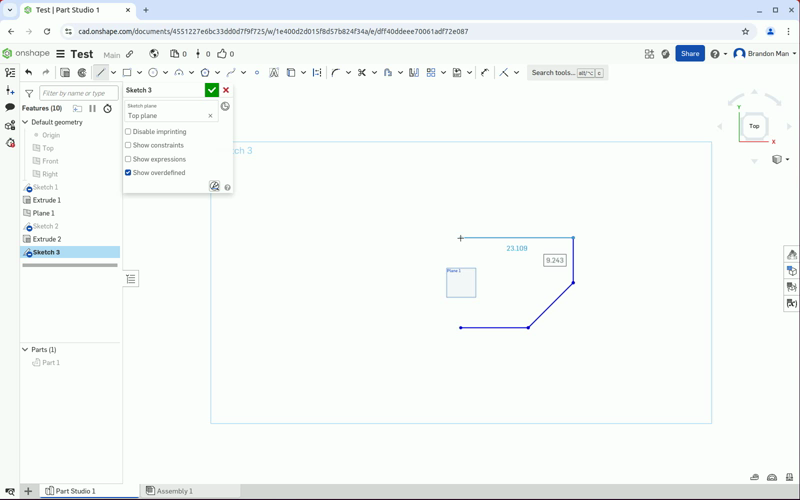
click(460, 237)
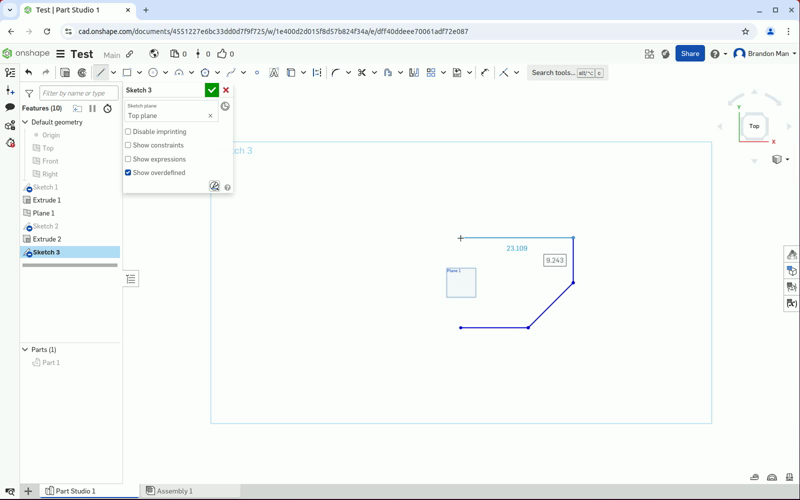
key_up(shift)
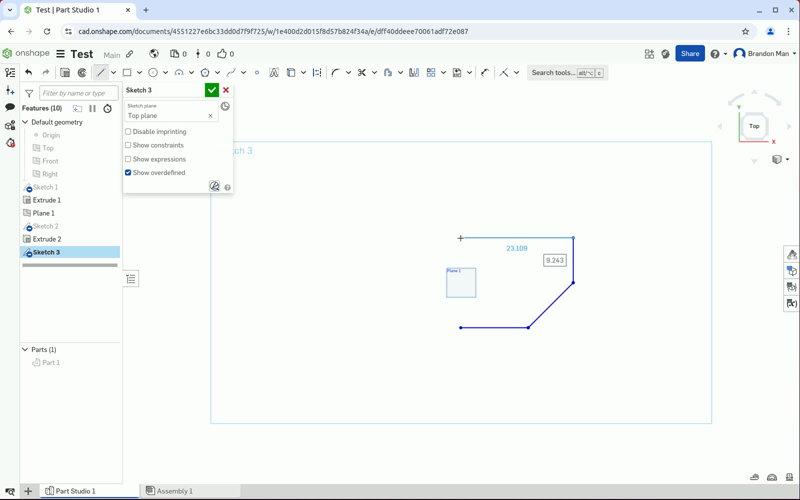
key_down(shift)
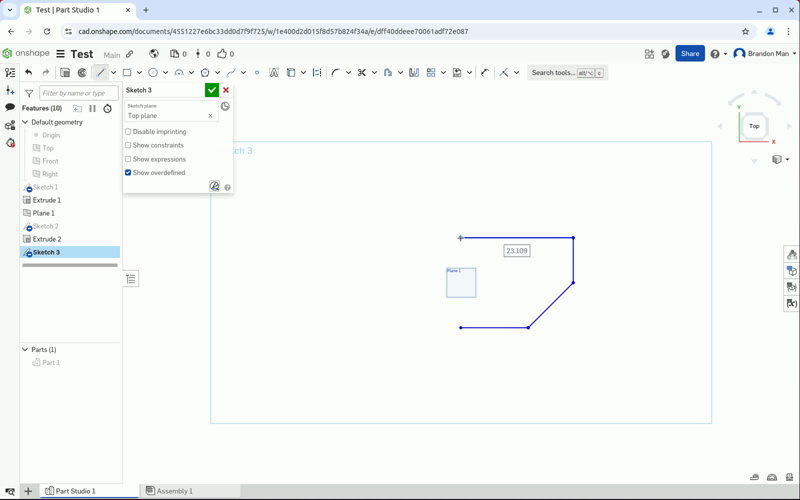
mouse_move(460, 327)
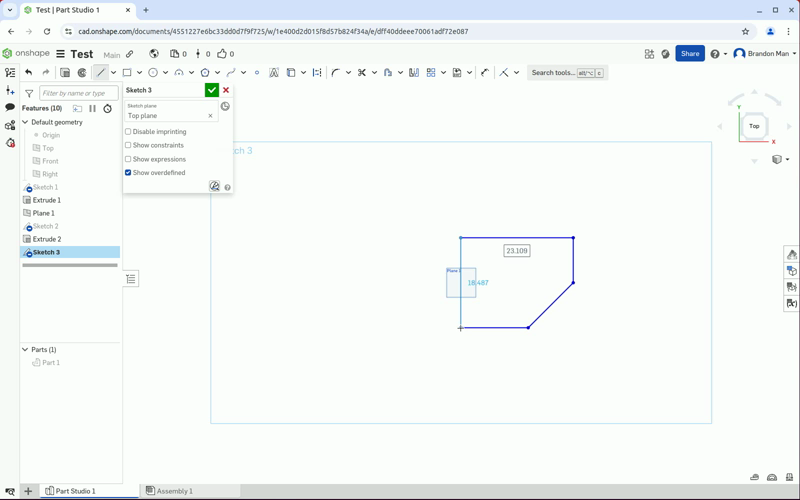
key_up(shift)
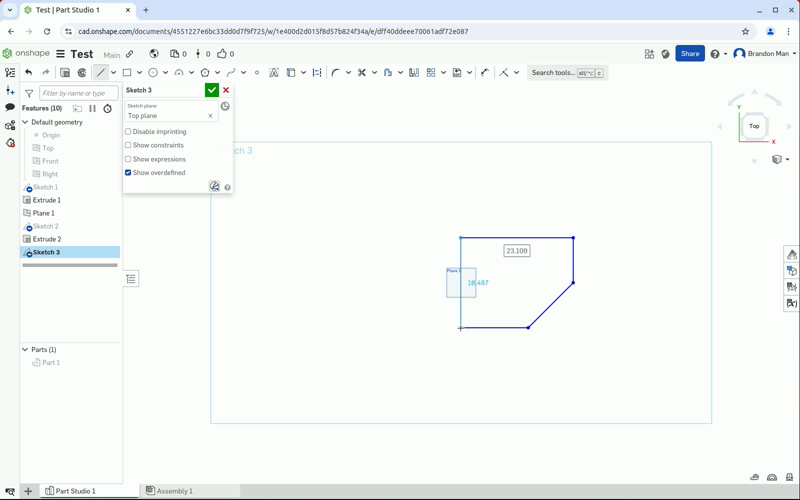
click(460, 327)
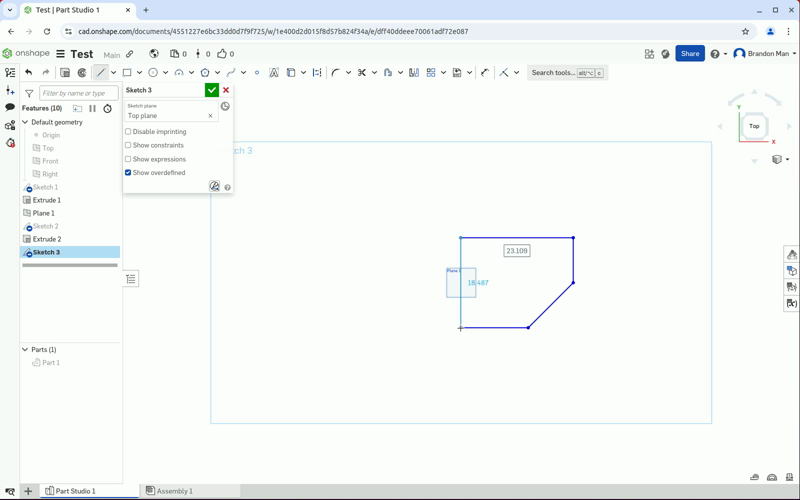
key(esc)
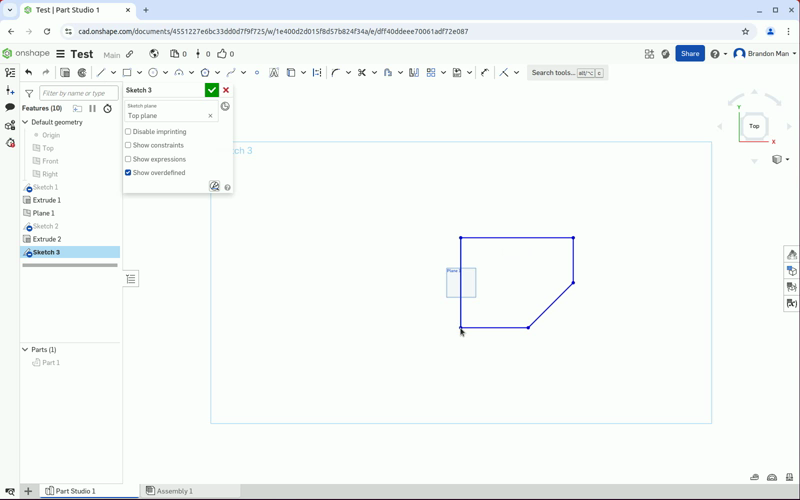
mouse_move(482, 255)
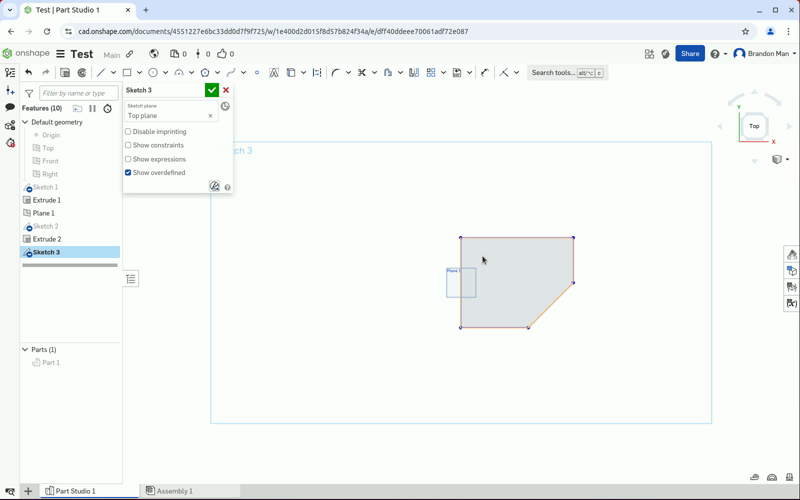
click(482, 255)
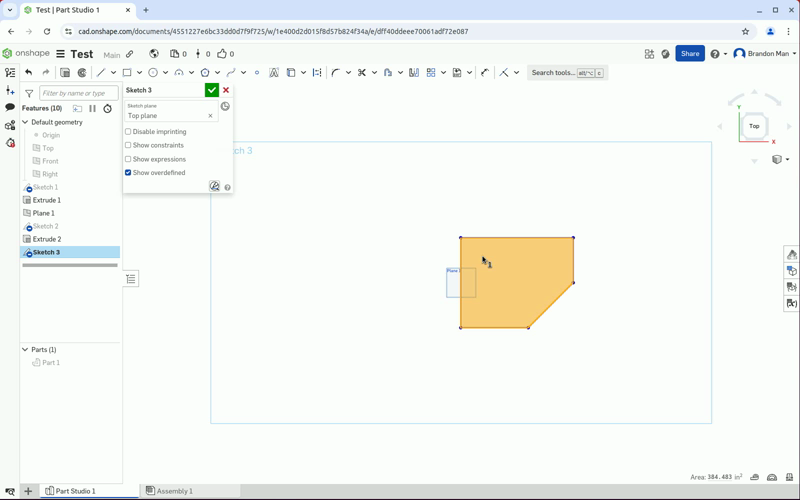
mouse_move(73, 352)
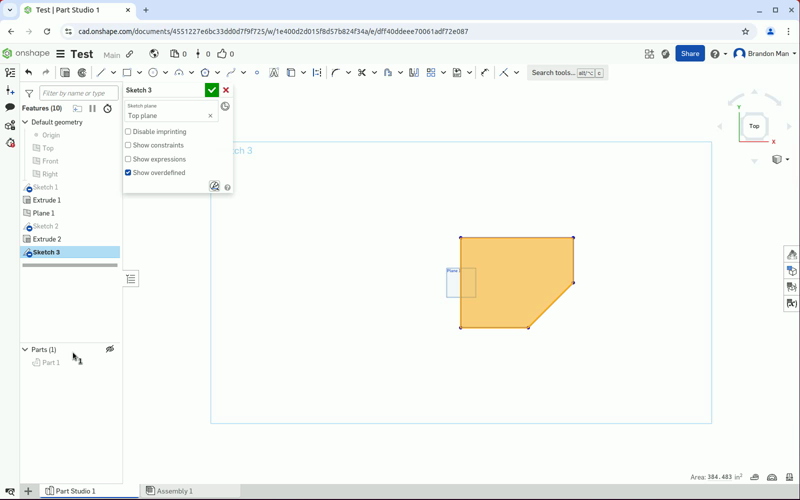
key(shift+y)
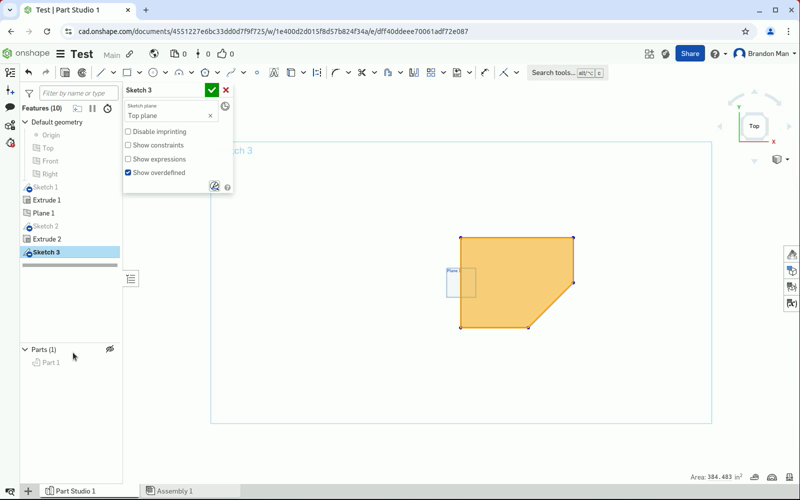
key(shift+e)
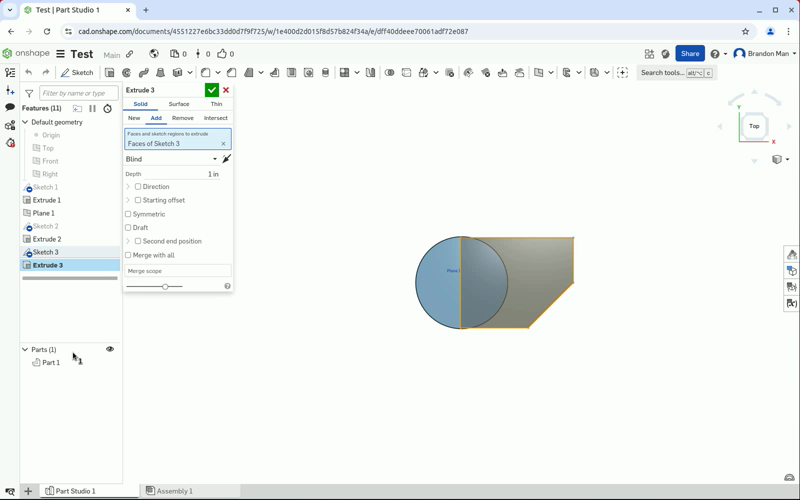
mouse_move(143, 106)
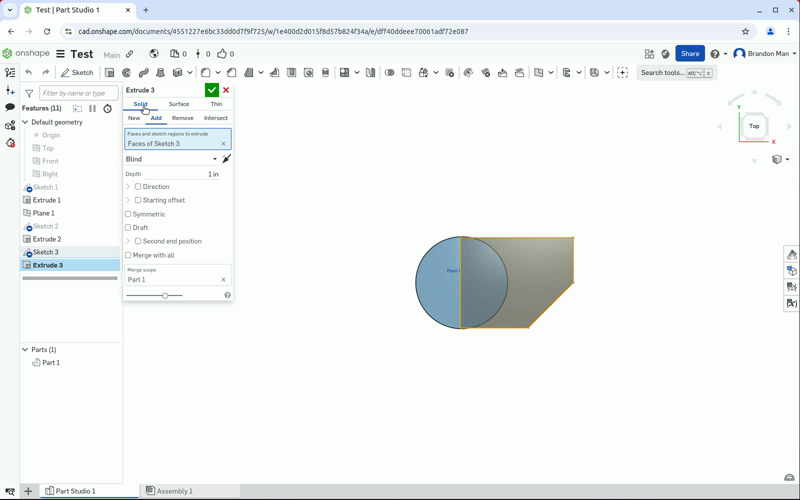
click(143, 106)
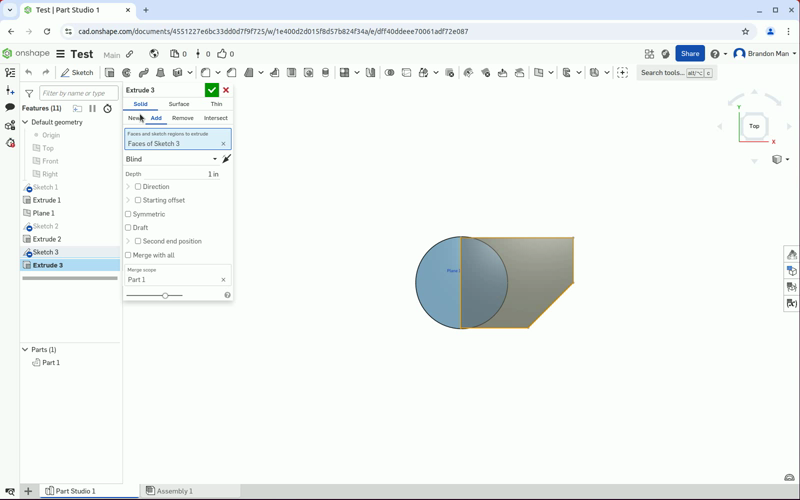
mouse_move(137, 120)
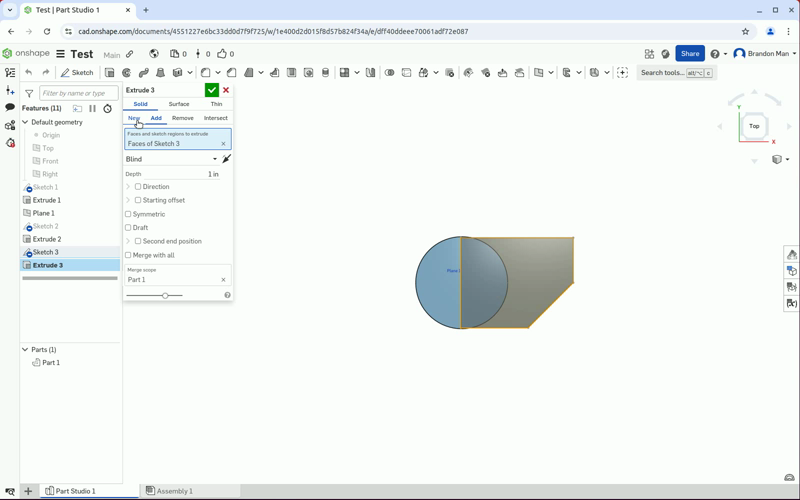
click(137, 120)
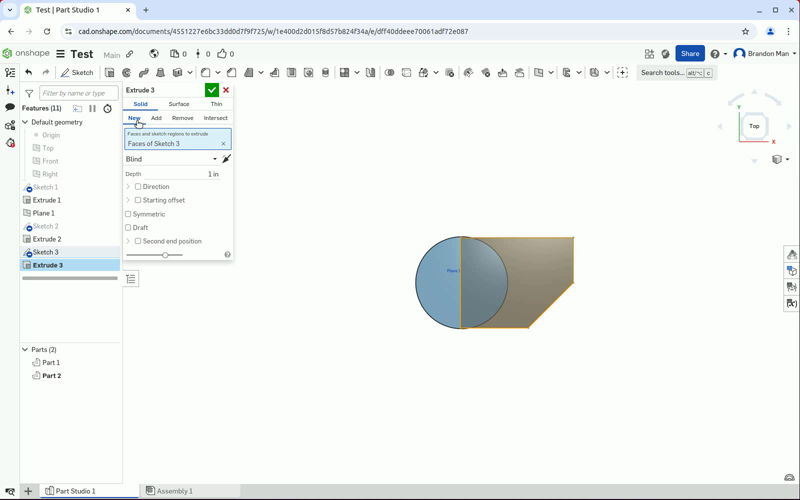
key(tab, 4)
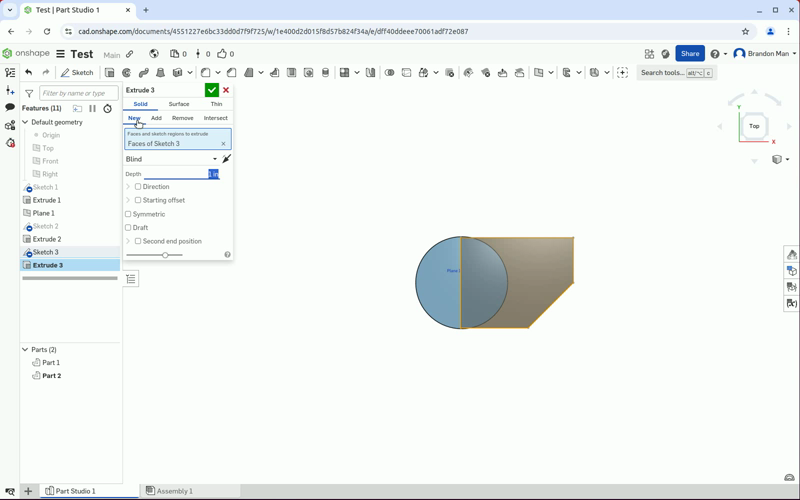
text(4.574)
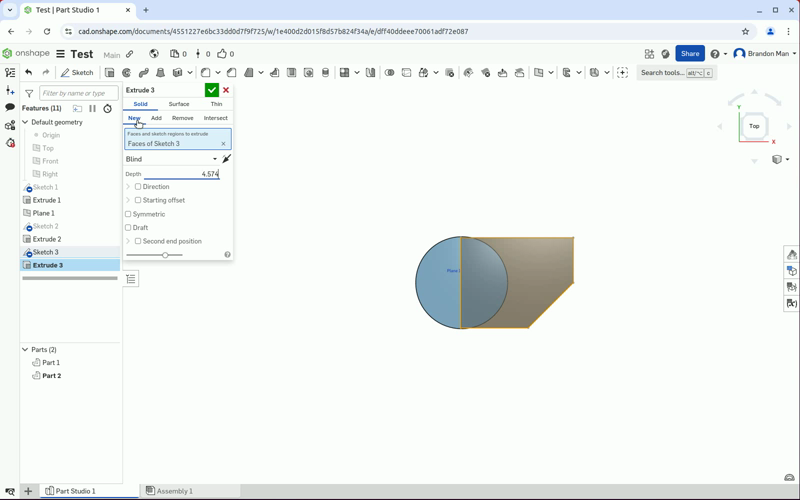
key(enter)
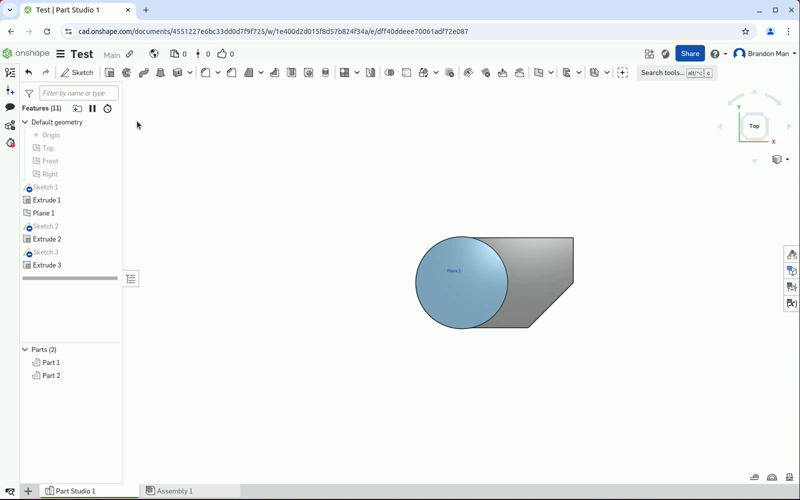
key(shift+h)
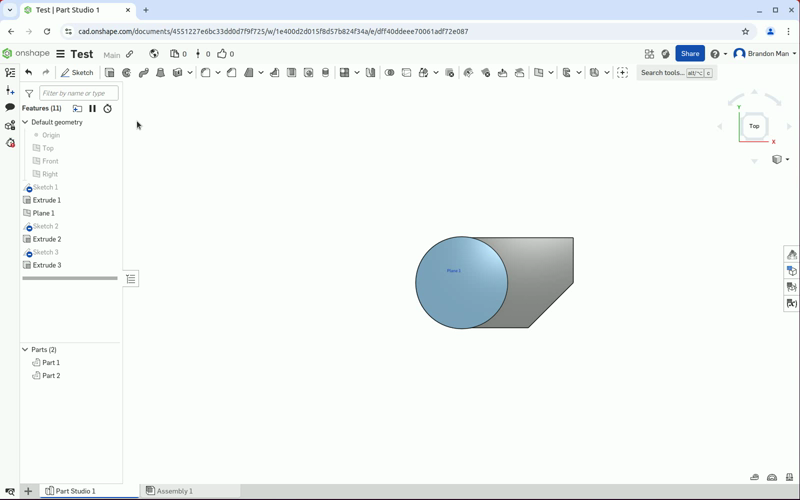
key(shift+h)
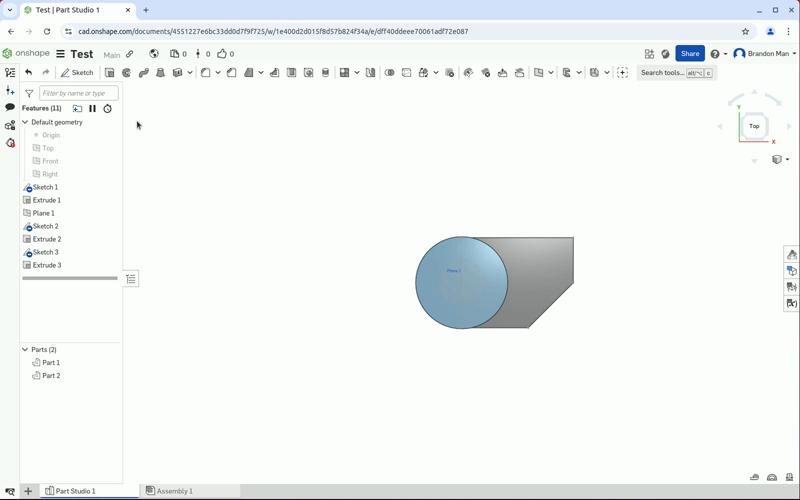
key(shift+7)
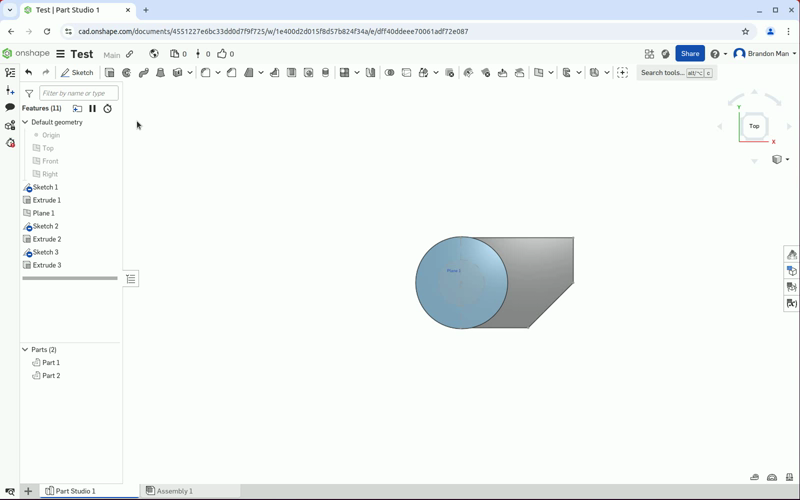
key(up, 3)
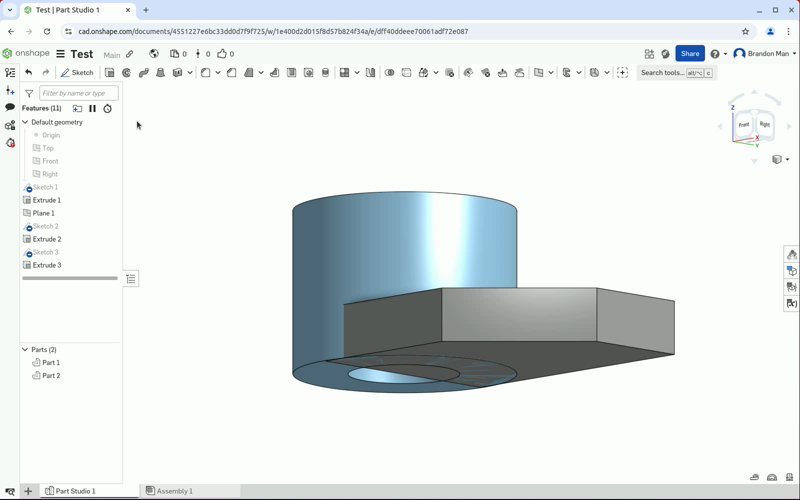
key(left, 3)
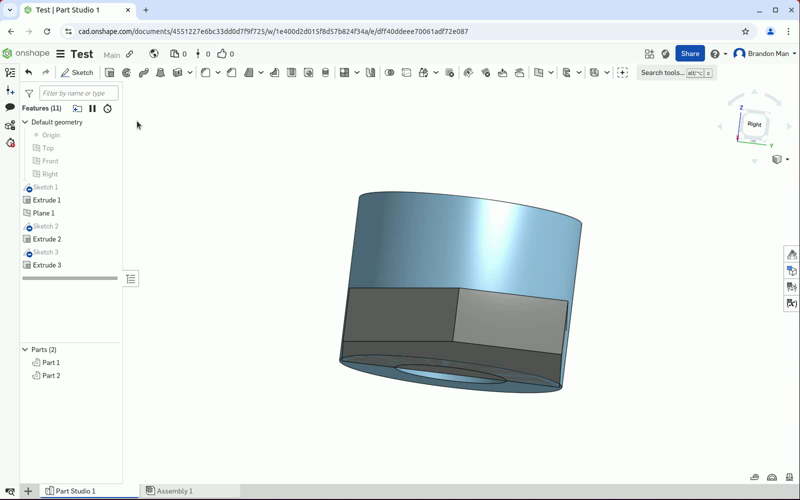
key(right, 3)
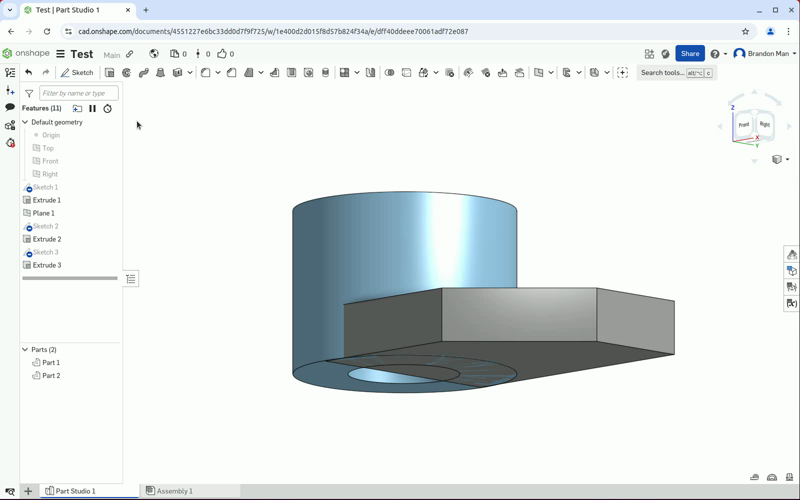
key(down, 3)
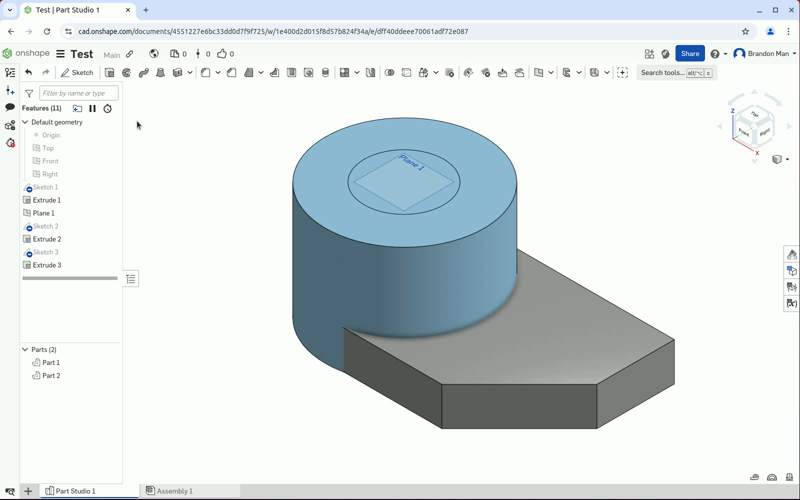
mouse_move(73, 189)
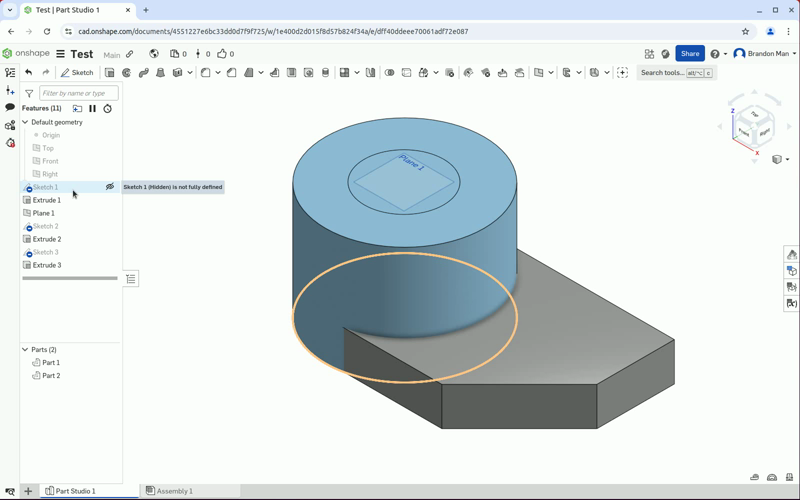
click(73, 189)